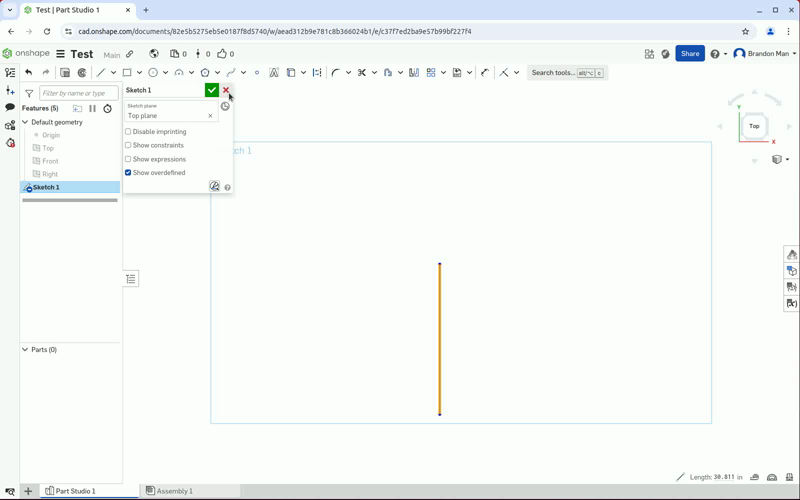
key(shift+h)
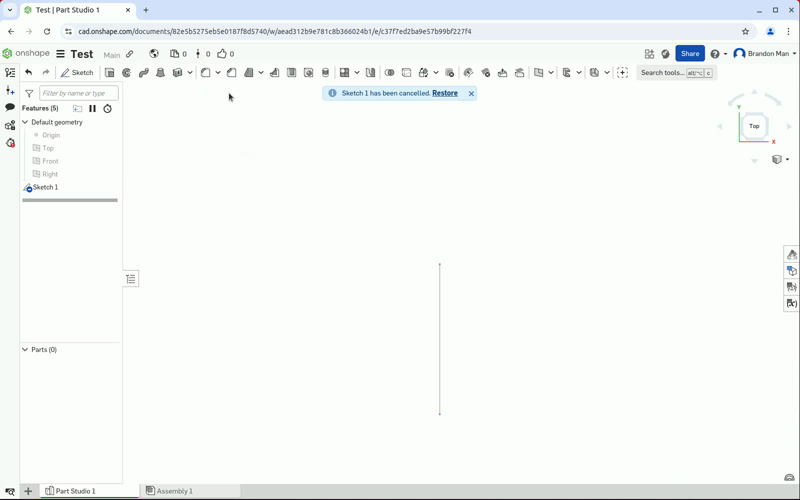
key(shift+s)
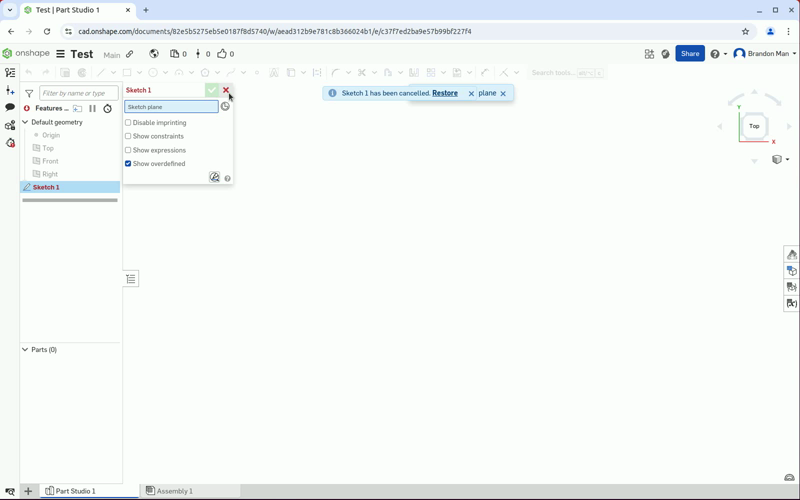
mouse_move(73, 150)
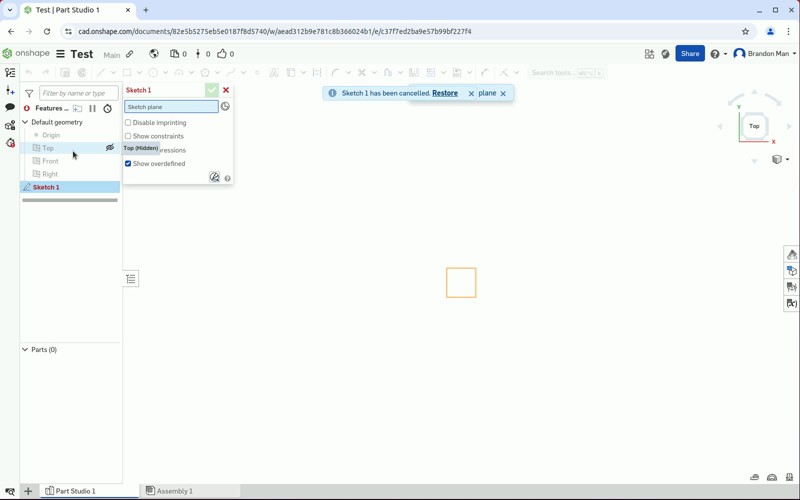
click(73, 150)
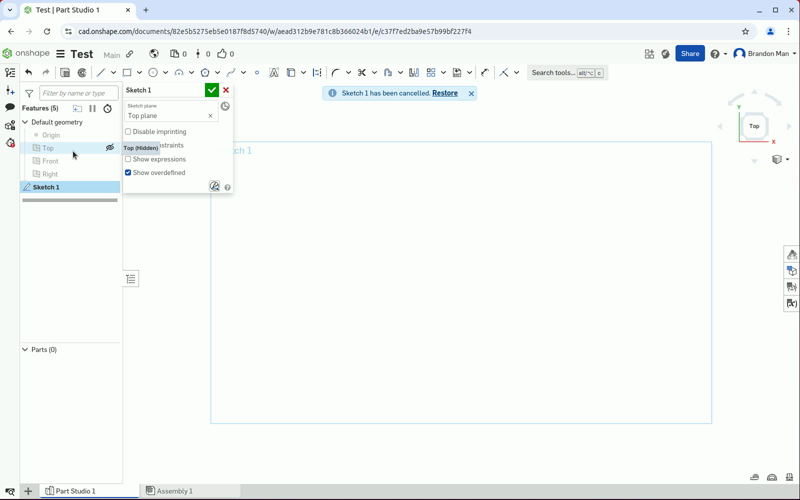
mouse_move(73, 352)
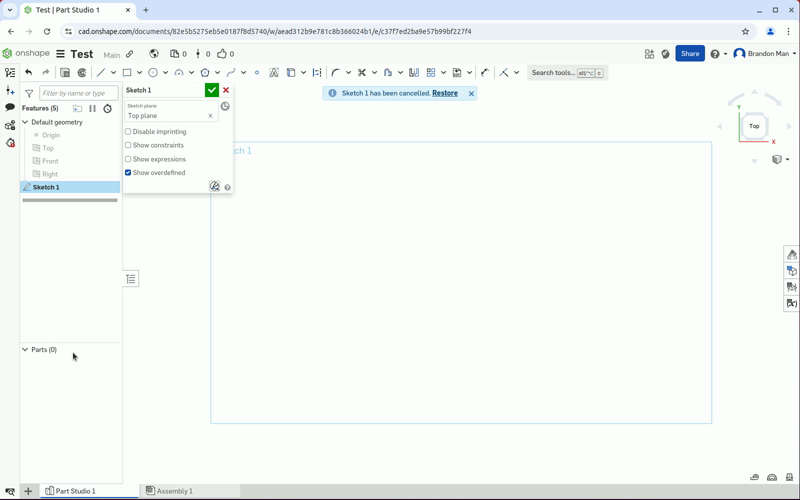
key(y)
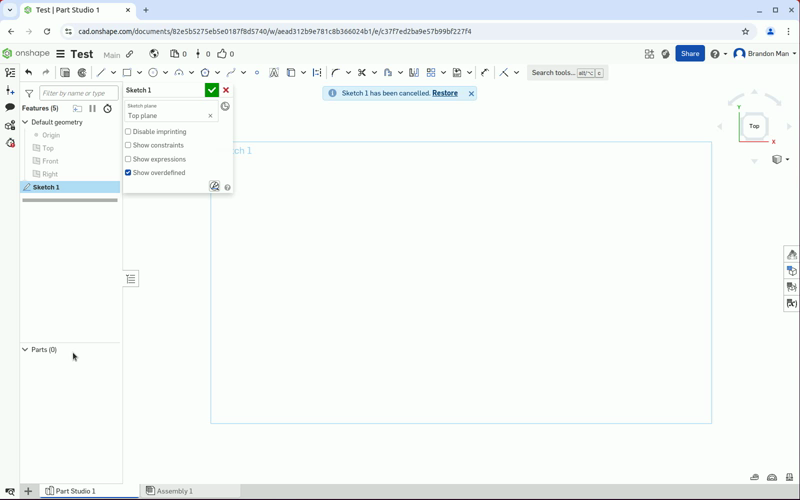
key(l)
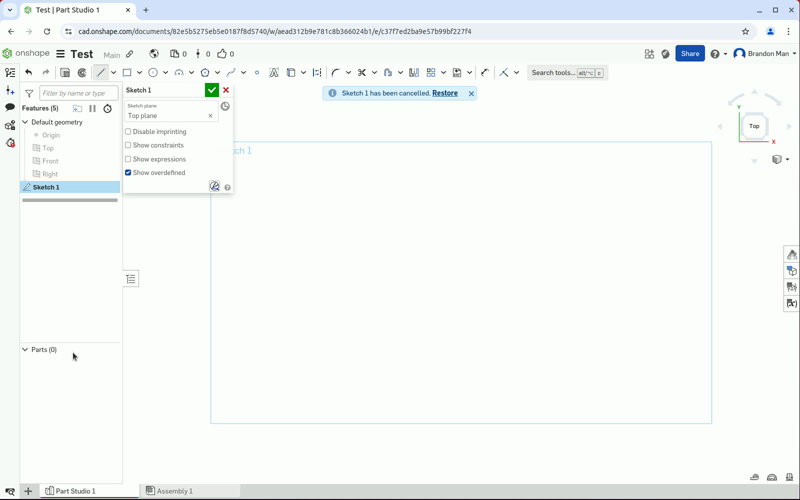
key_down(shift)
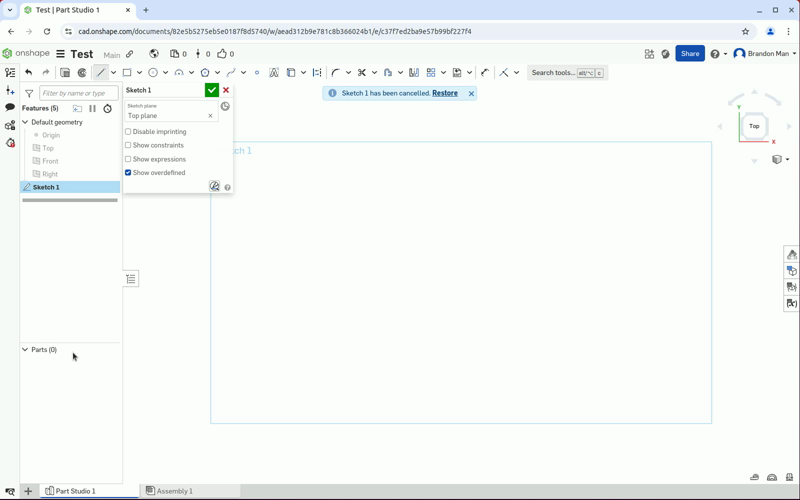
mouse_move(456, 288)
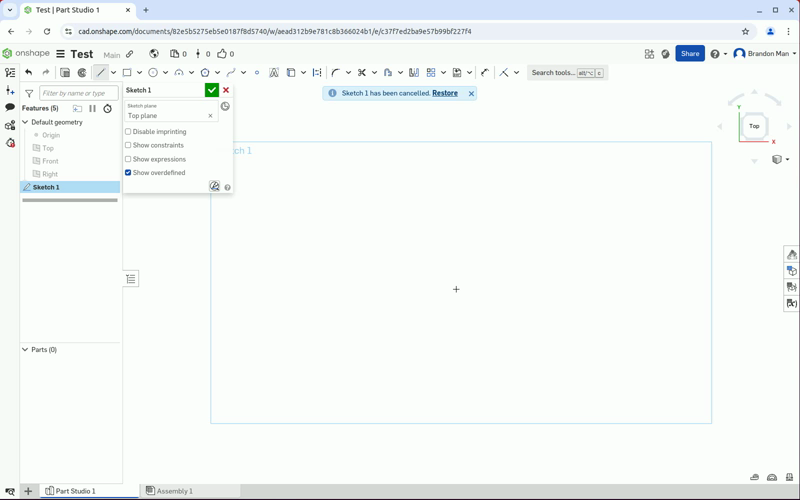
click(456, 288)
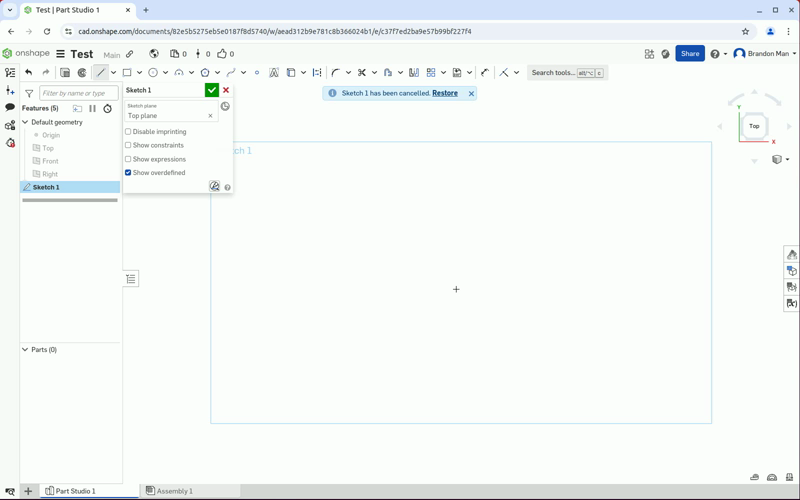
key_up(shift)
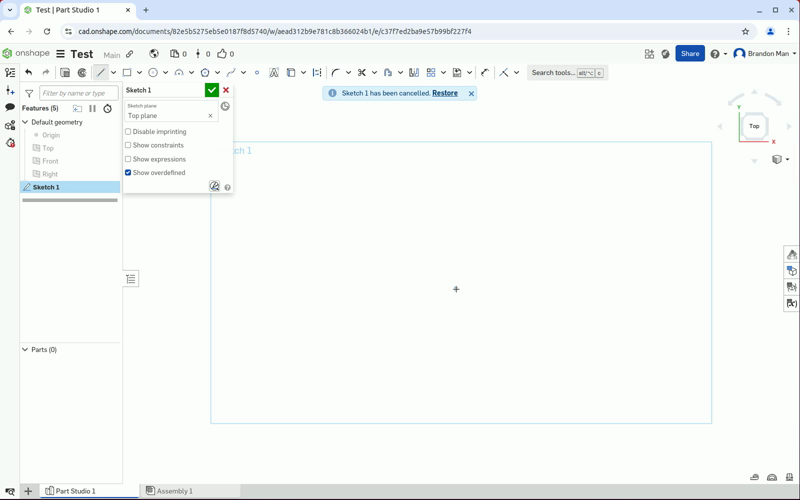
key_down(shift)
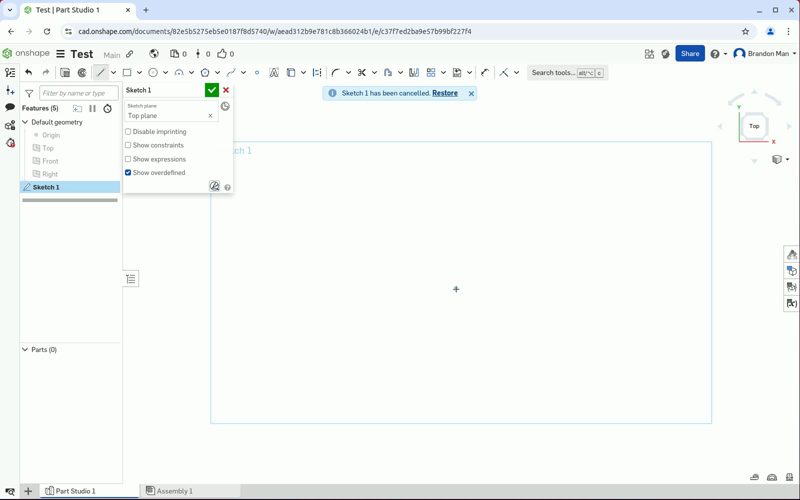
mouse_move(573, 288)
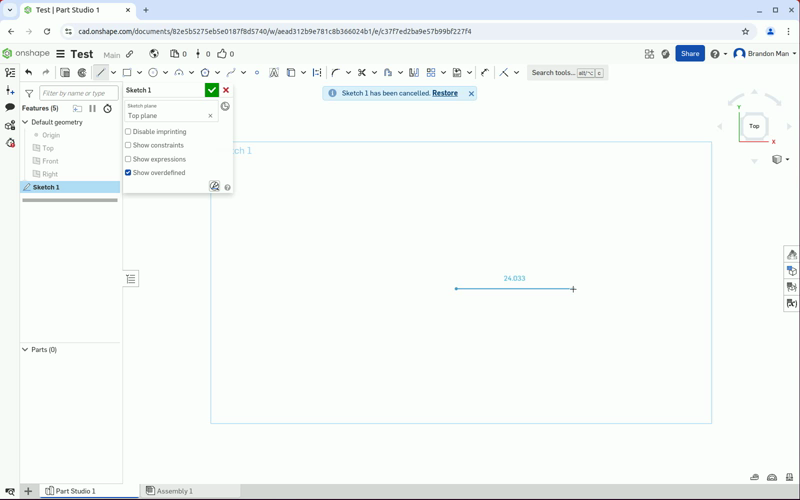
click(573, 288)
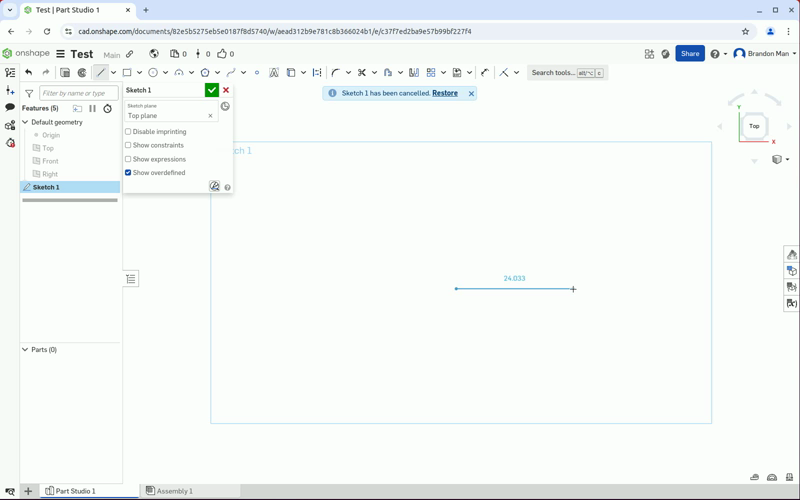
key_up(shift)
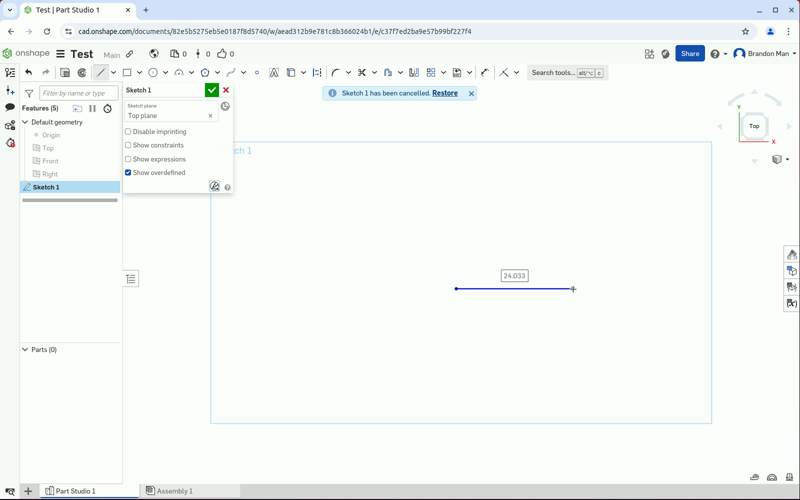
key_down(shift)
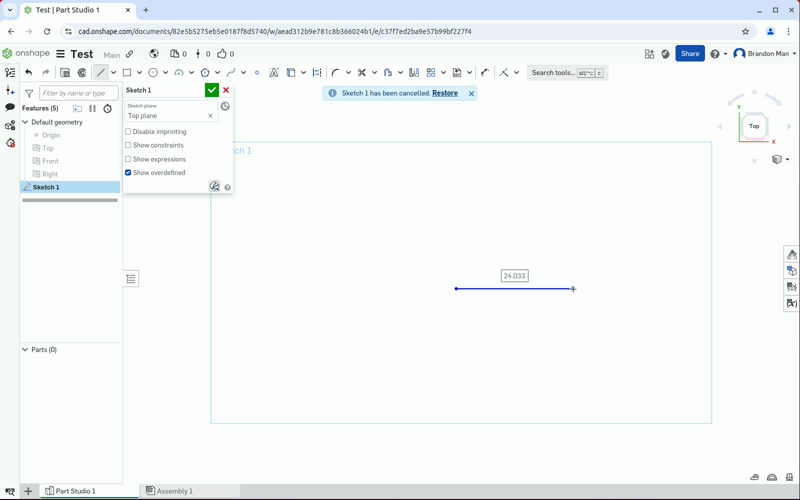
mouse_move(573, 216)
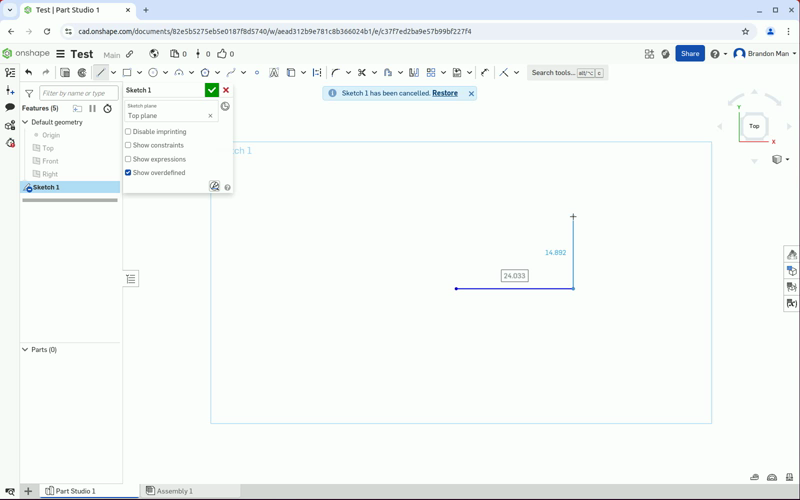
click(573, 216)
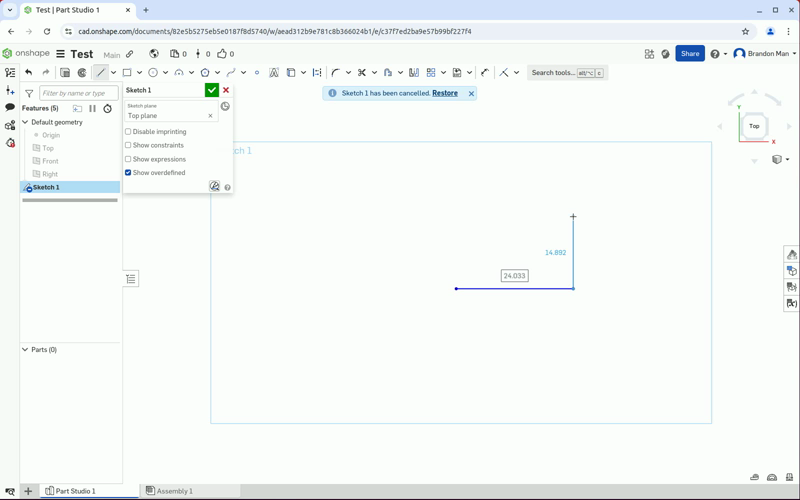
key_up(shift)
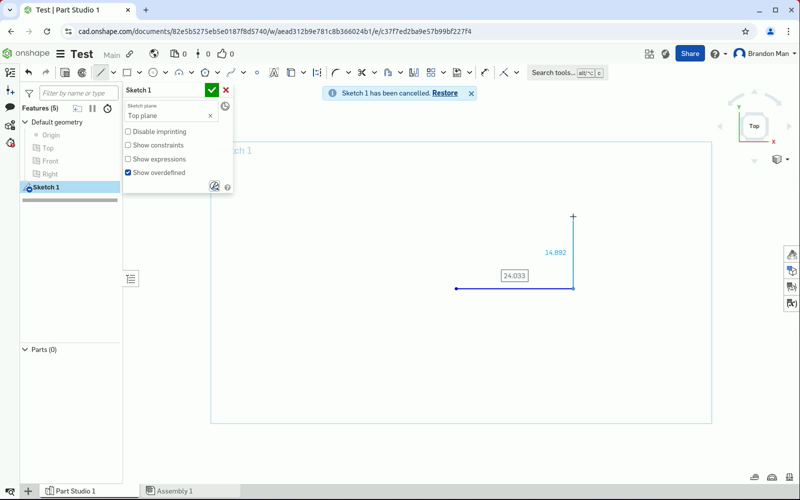
key_down(shift)
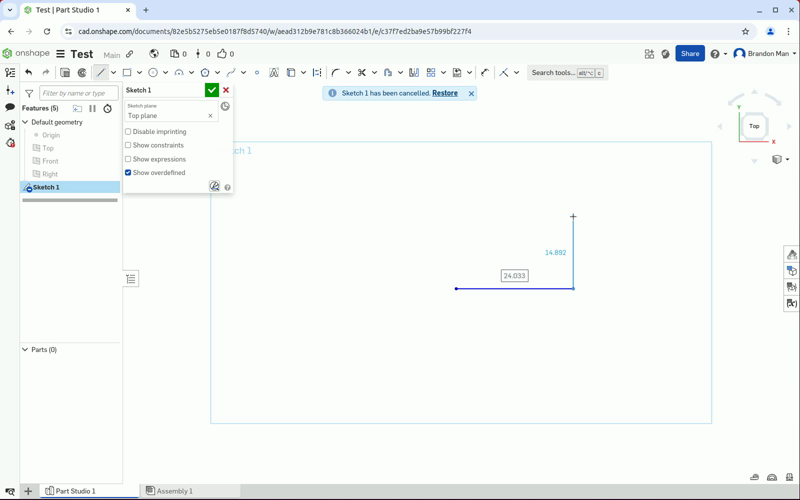
mouse_move(456, 216)
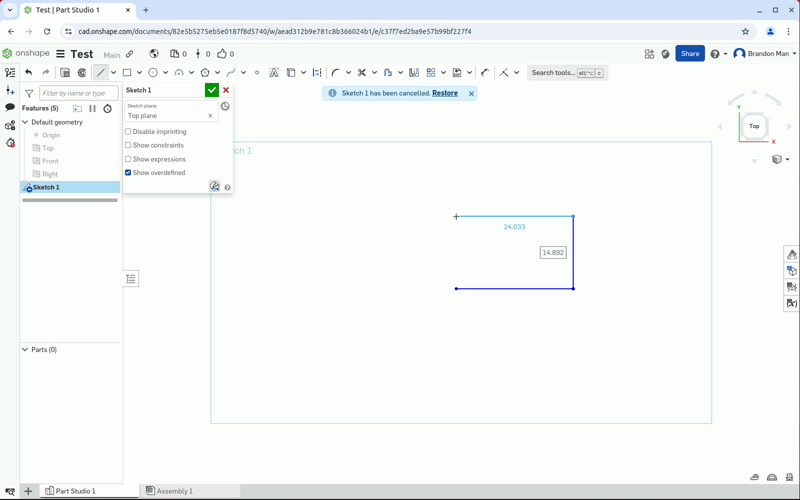
click(456, 216)
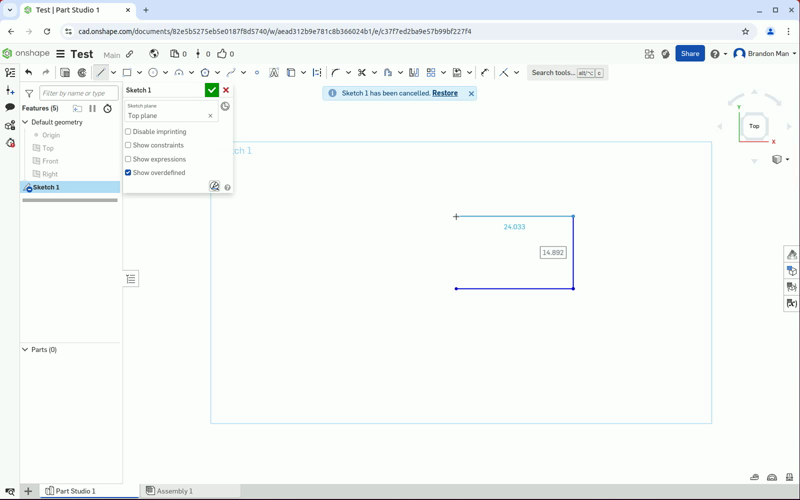
key_up(shift)
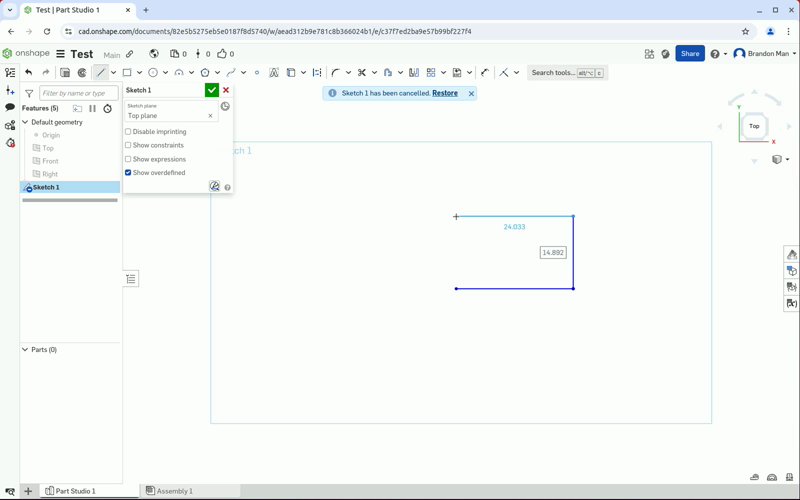
key_down(shift)
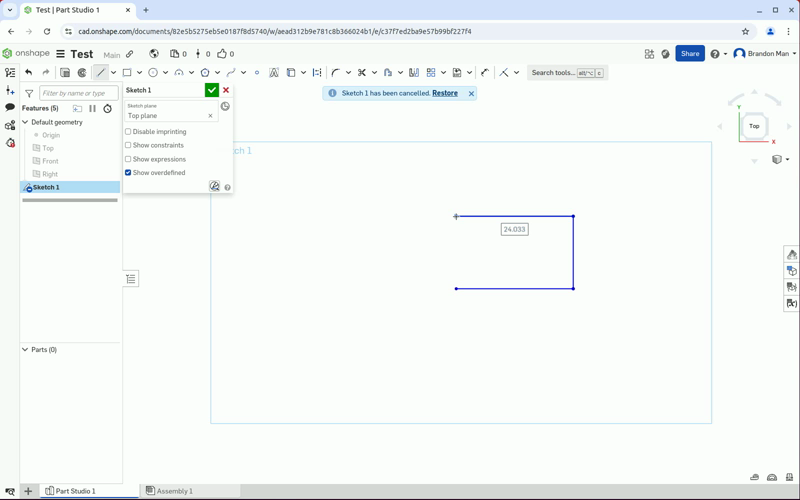
mouse_move(456, 288)
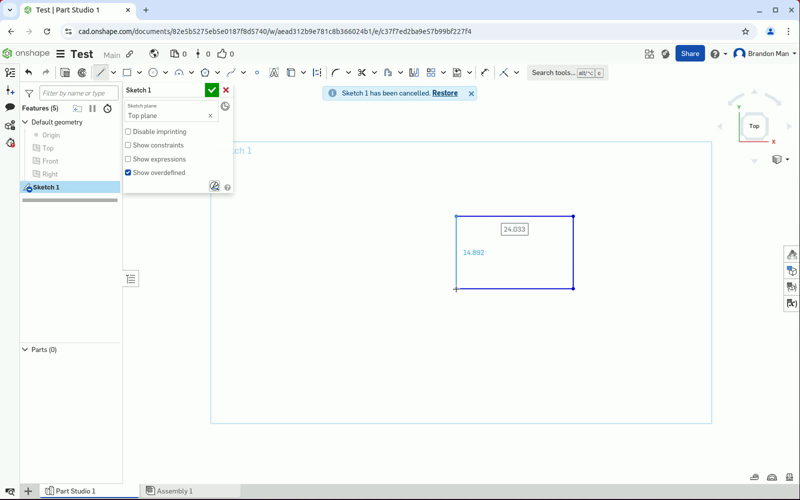
key_up(shift)
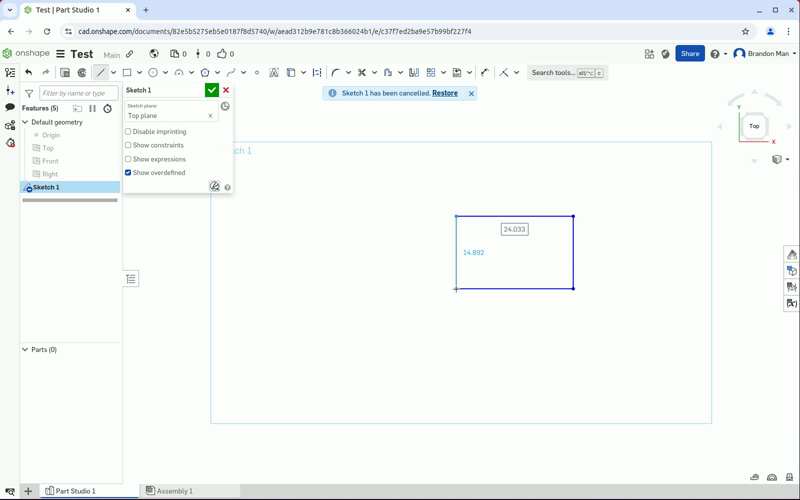
click(456, 288)
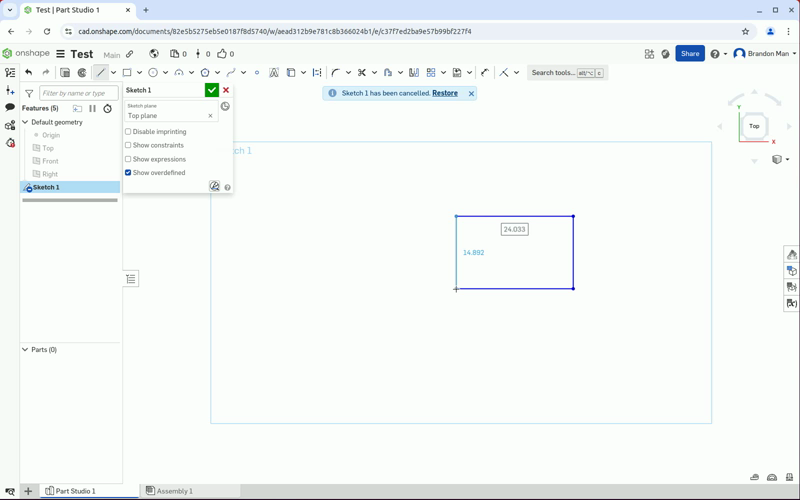
key(esc)
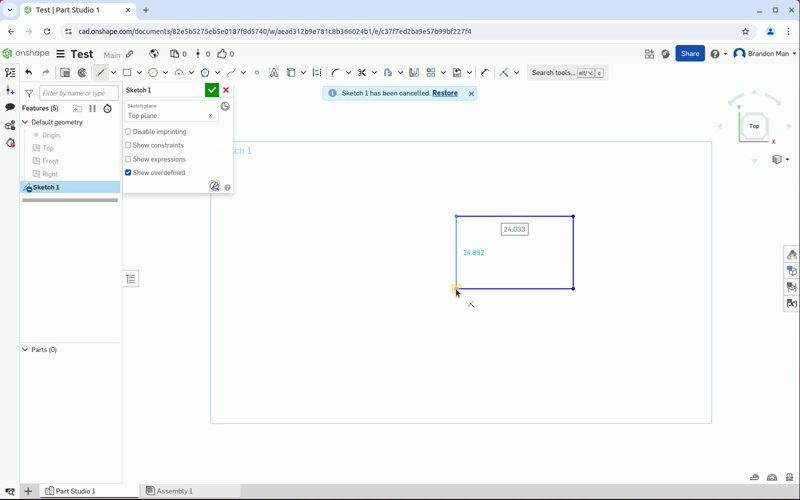
mouse_move(551, 251)
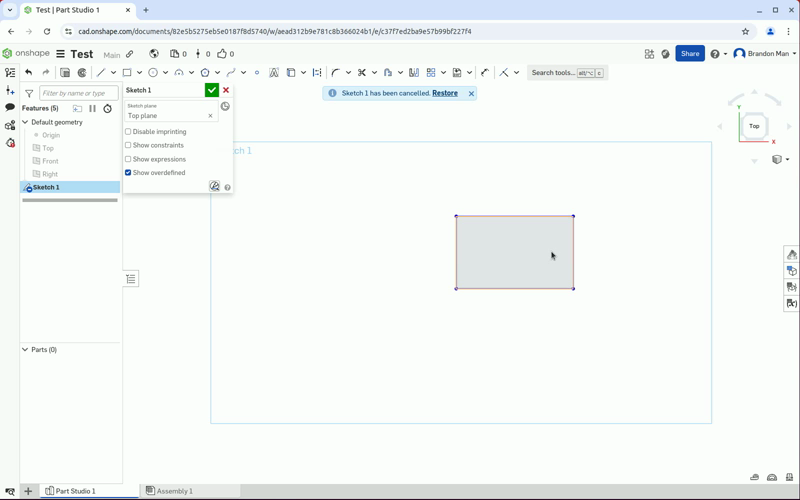
click(551, 251)
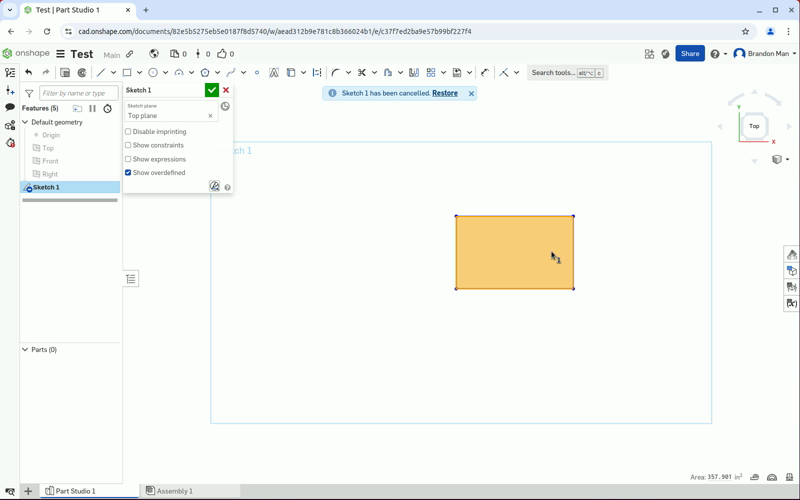
mouse_move(73, 352)
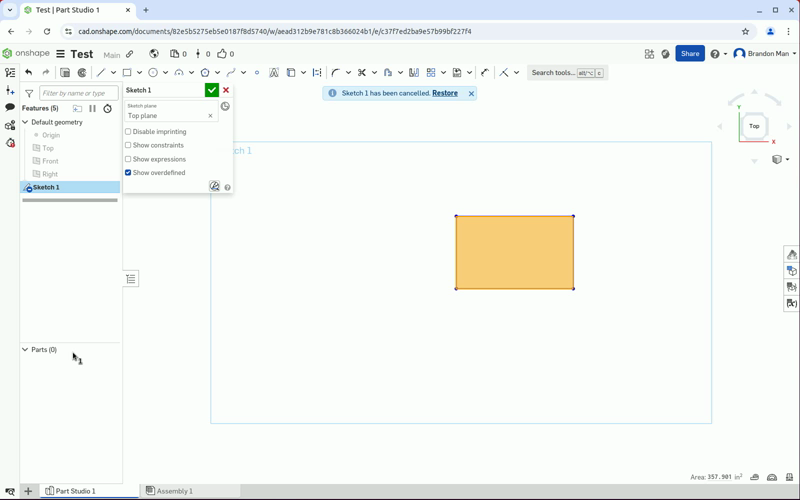
key(shift+y)
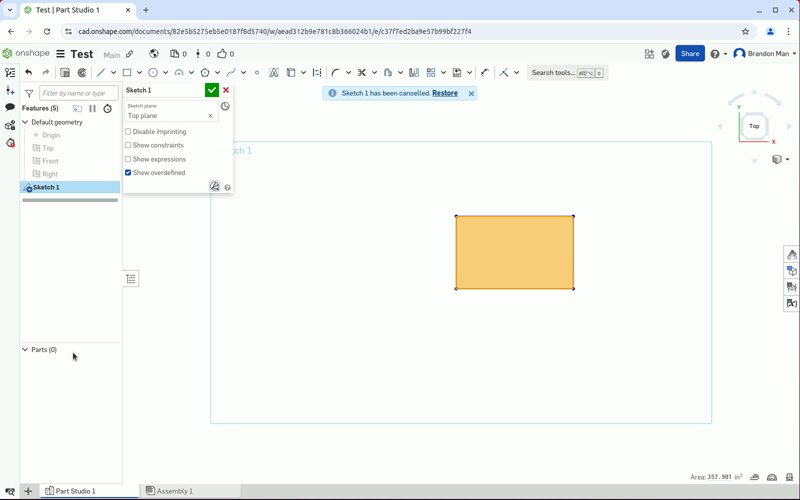
key(shift+e)
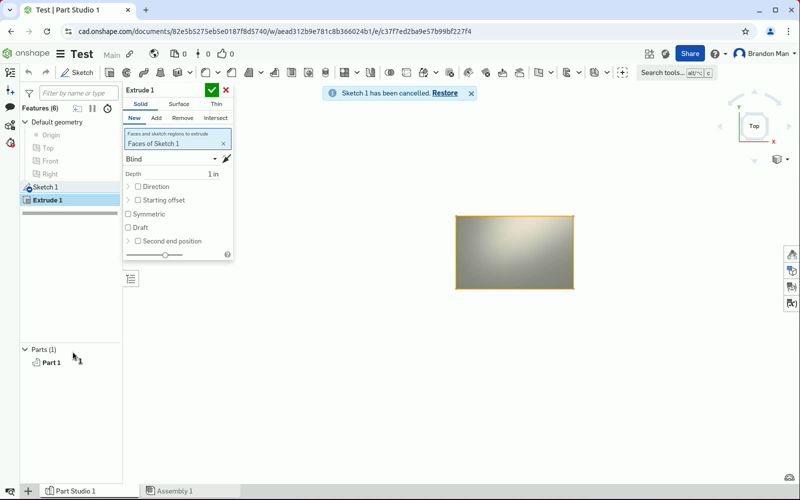
mouse_move(143, 106)
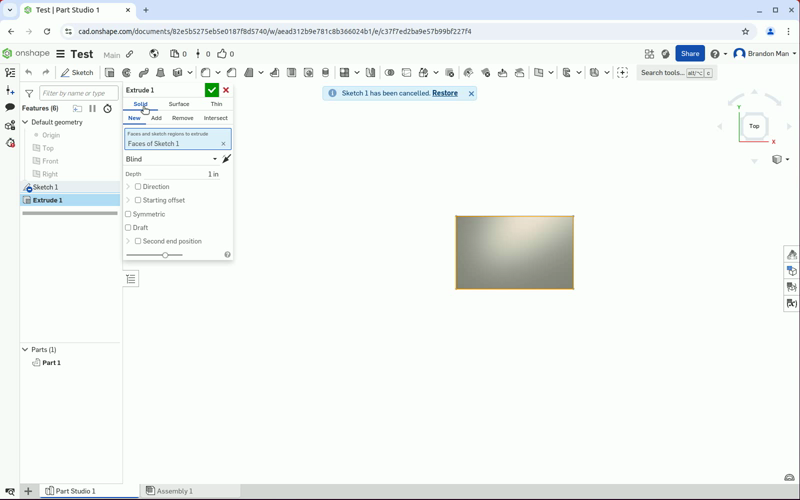
click(143, 106)
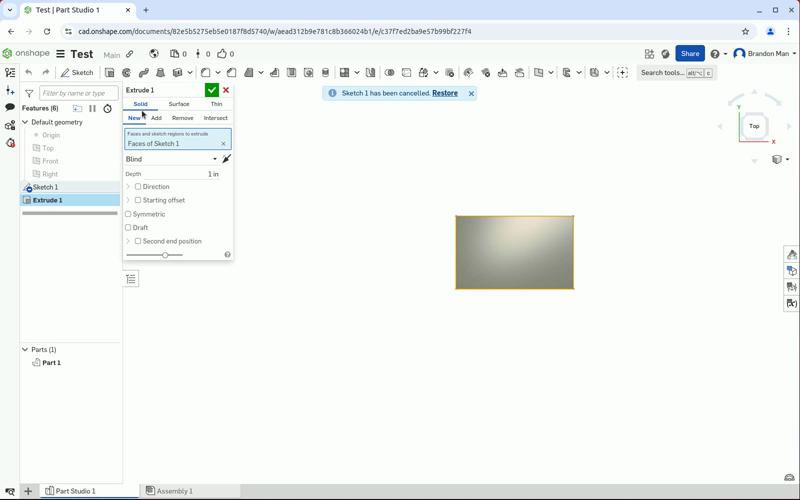
mouse_move(137, 120)
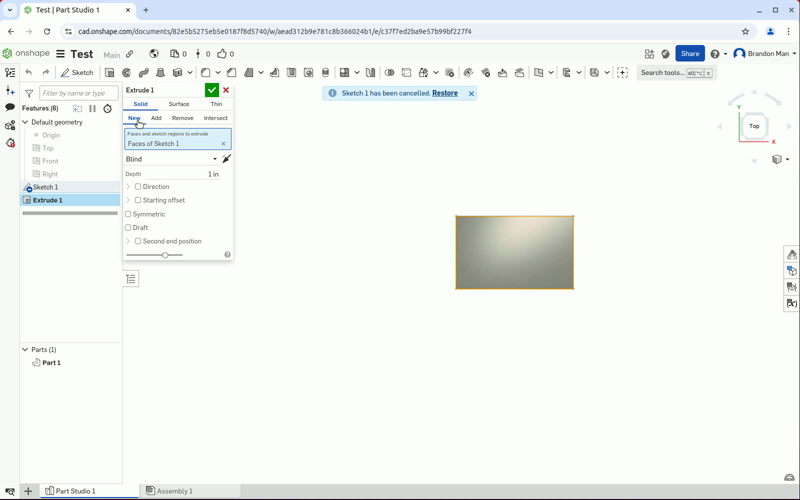
click(137, 120)
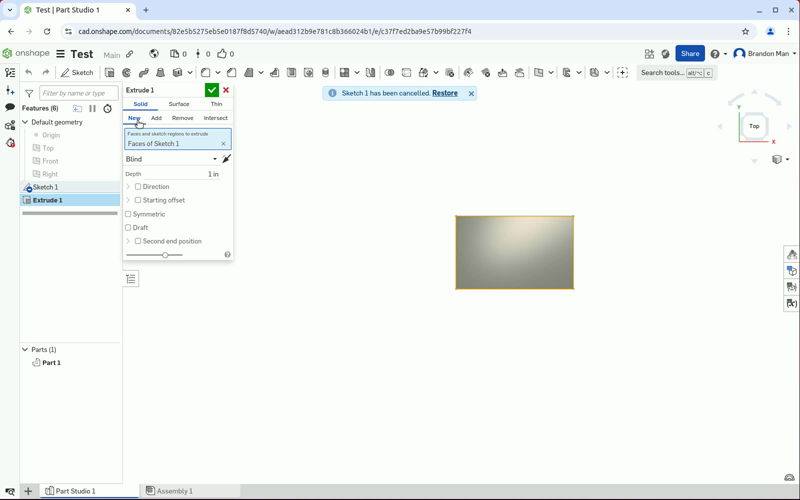
key(tab, 4)
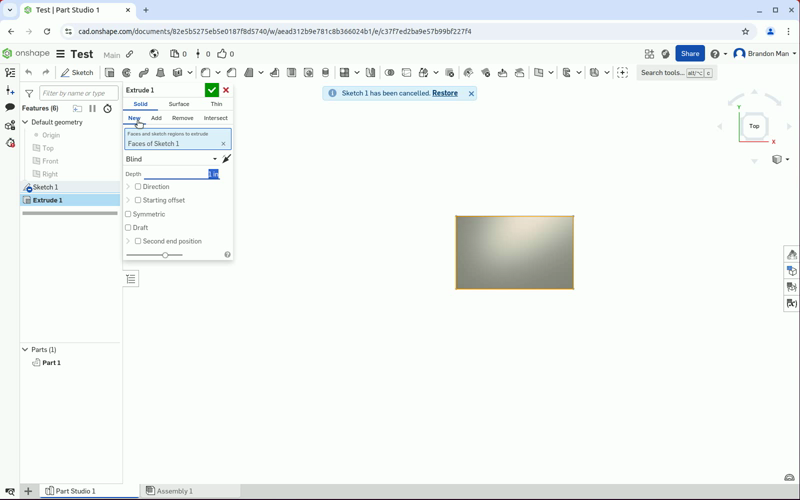
text(2.407)
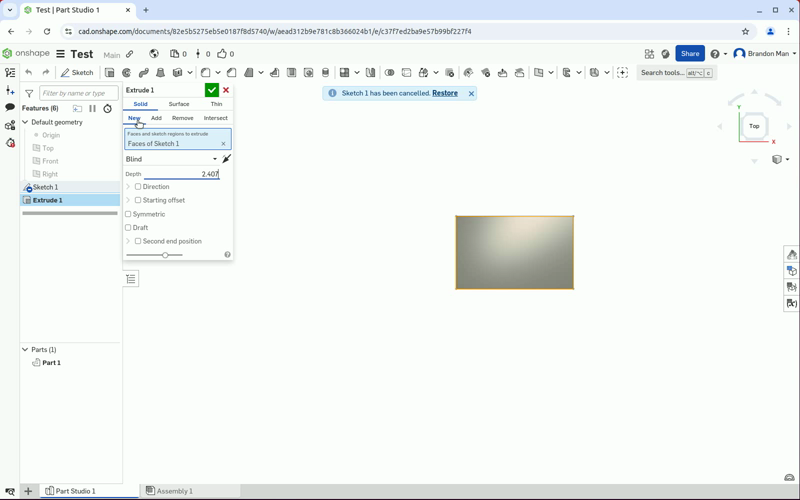
key(enter)
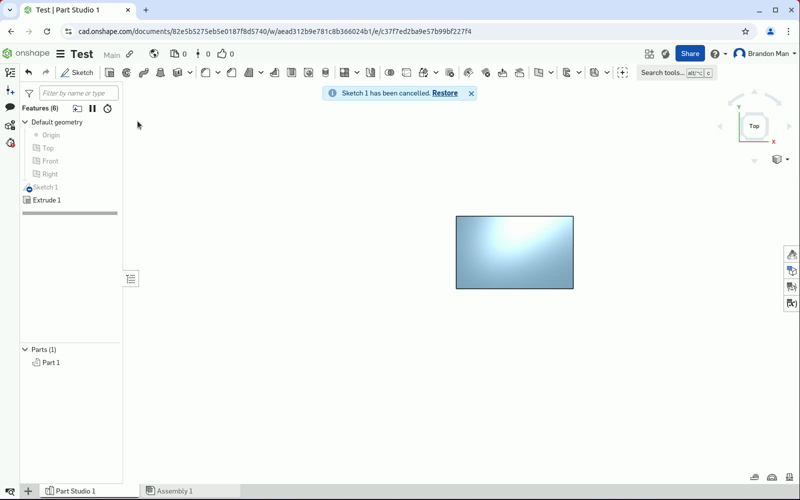
key(shift+h)
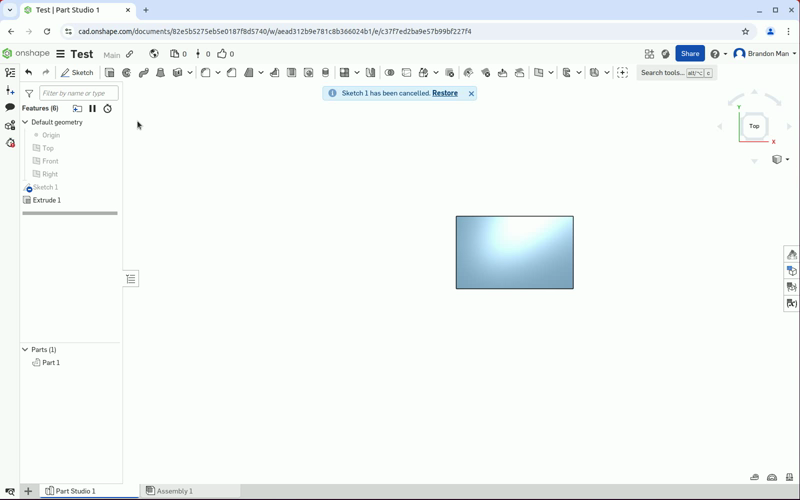
key(shift+h)
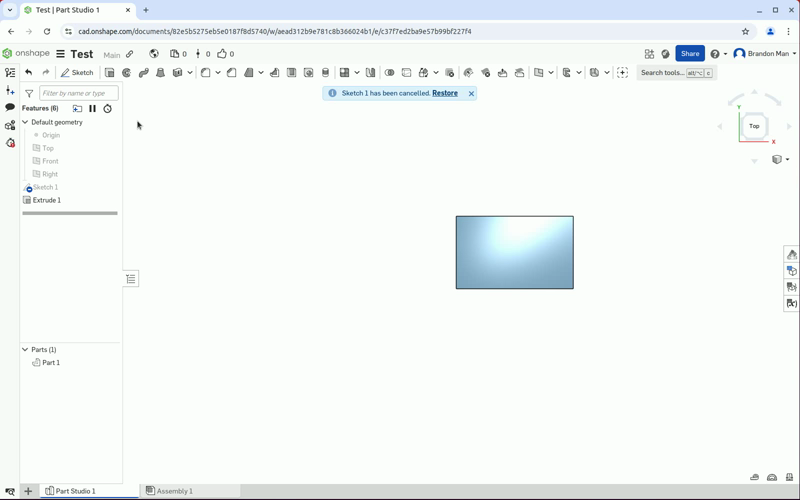
mouse_move(73, 189)
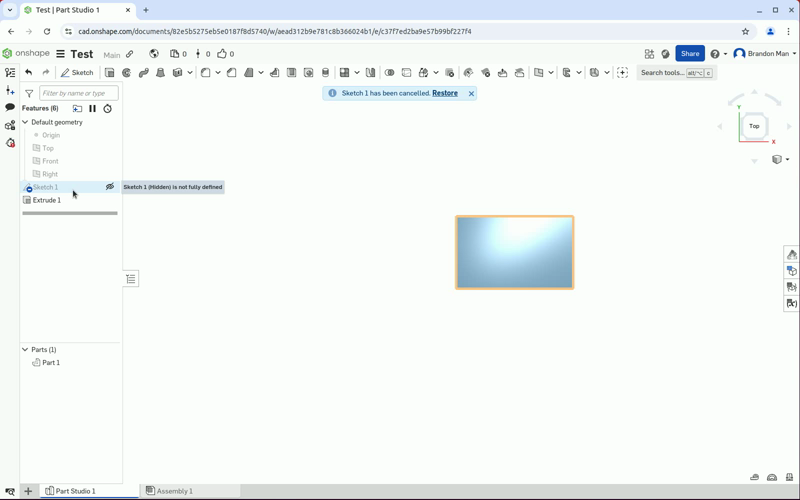
click(73, 189)
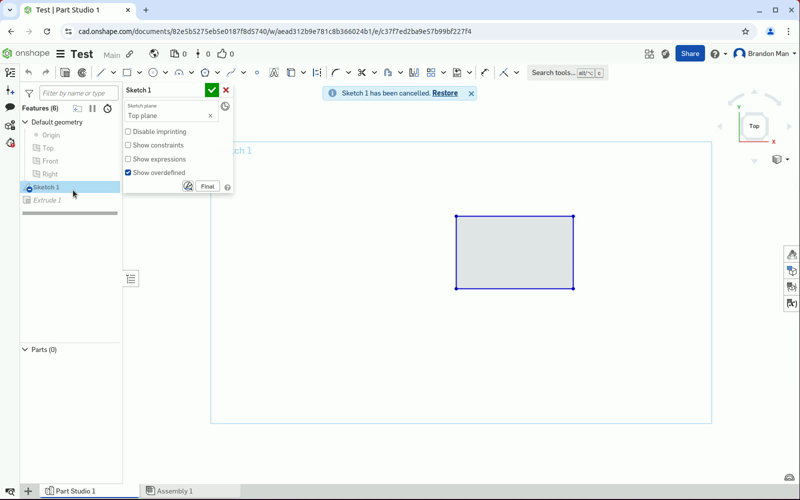
mouse_move(229, 92)
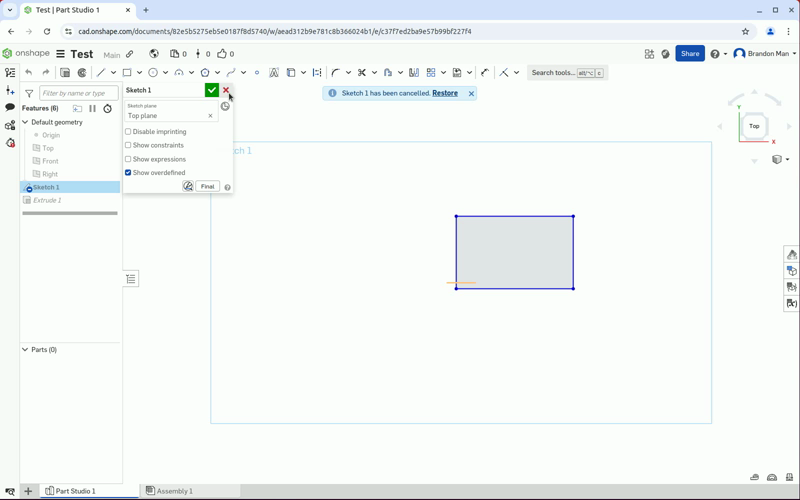
click(229, 92)
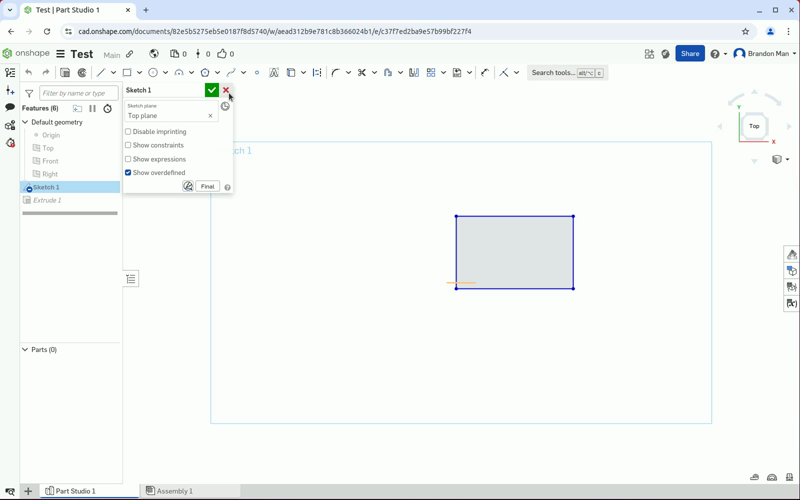
key(shift+s)
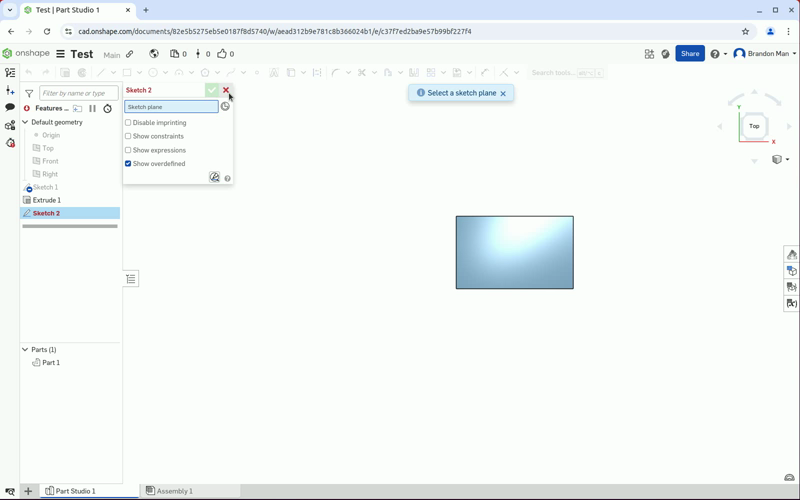
mouse_move(73, 150)
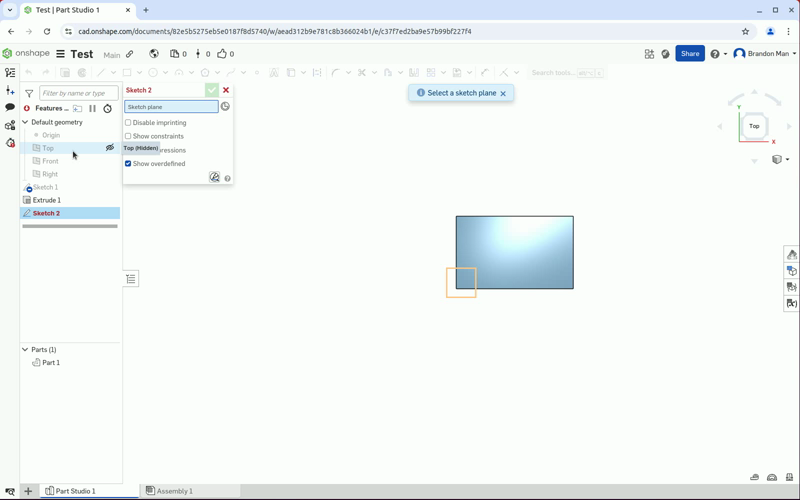
click(73, 150)
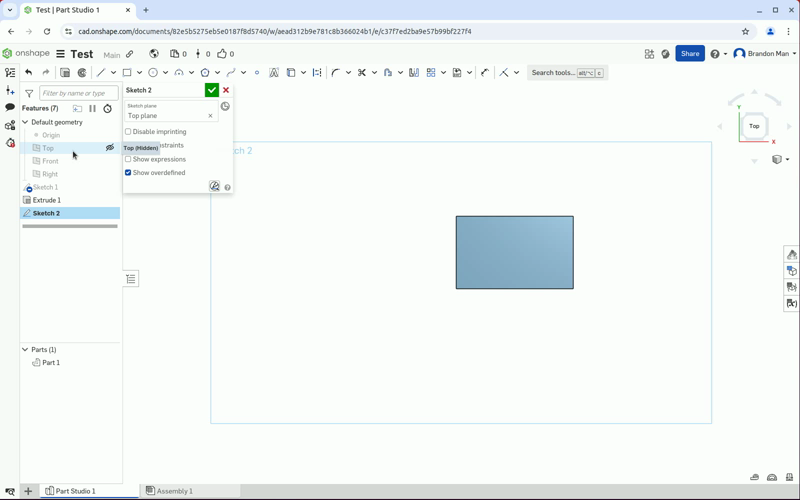
mouse_move(73, 352)
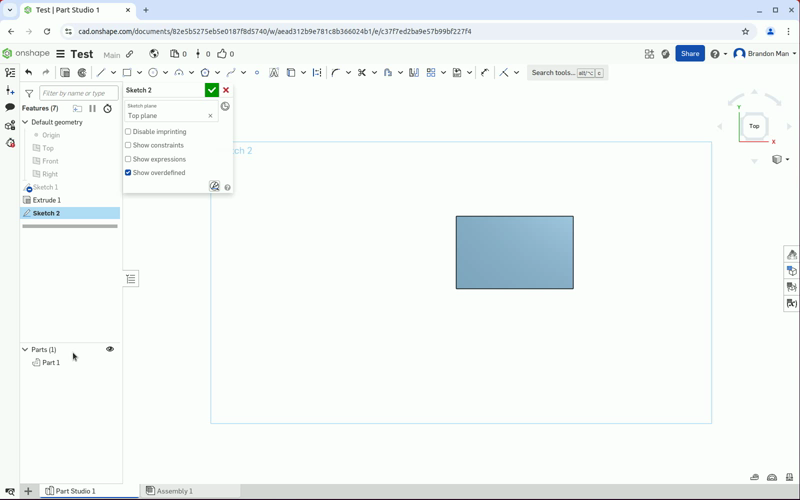
key(y)
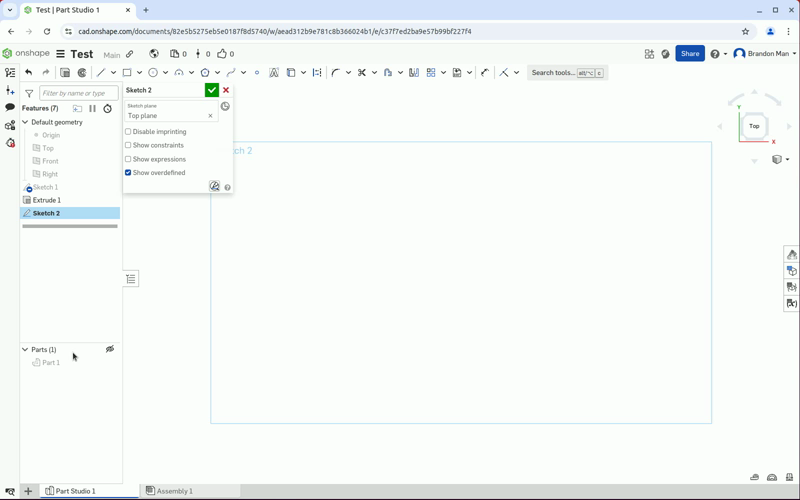
key(c)
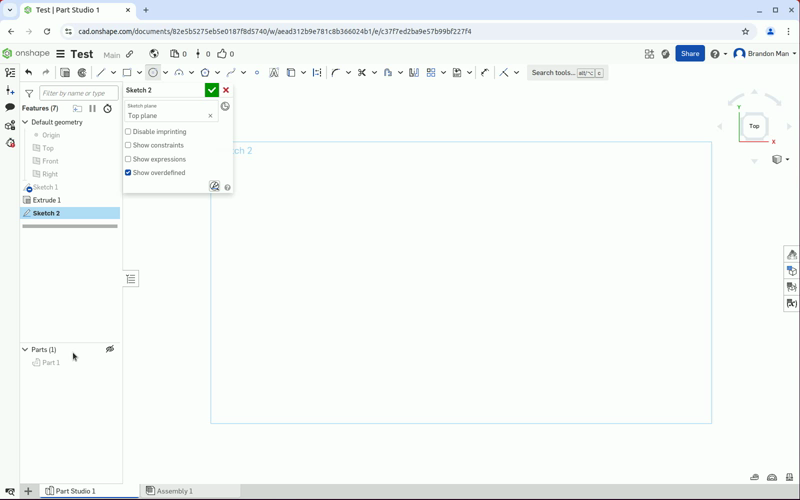
key_down(shift)
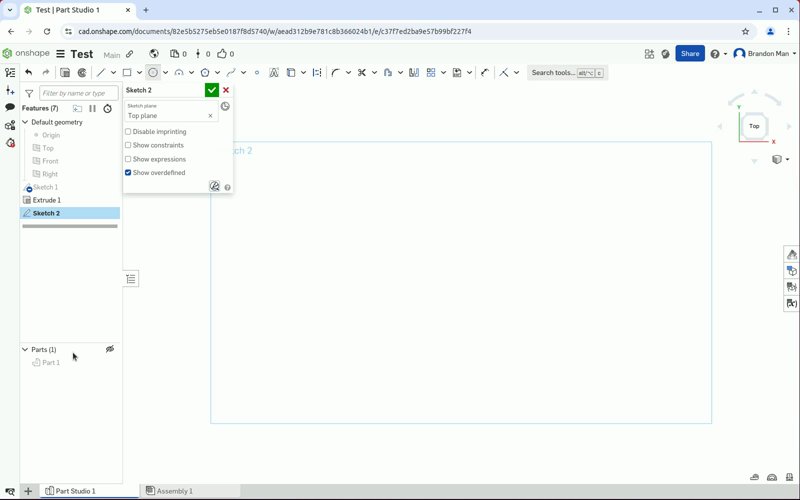
mouse_move(460, 282)
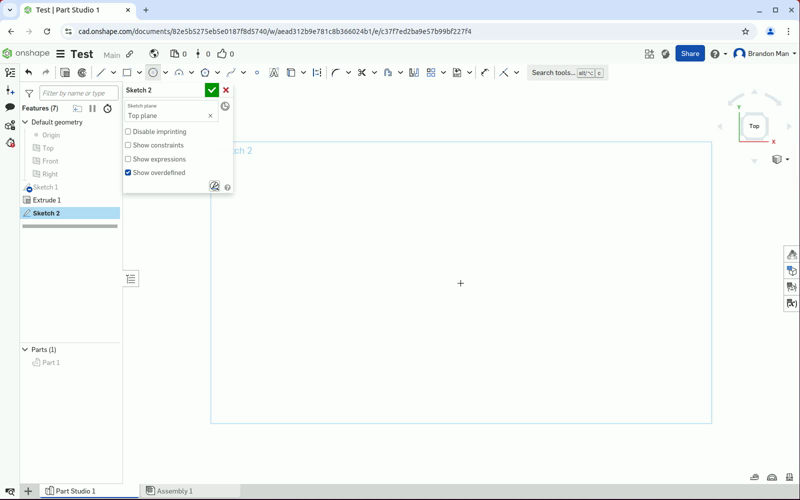
click(460, 282)
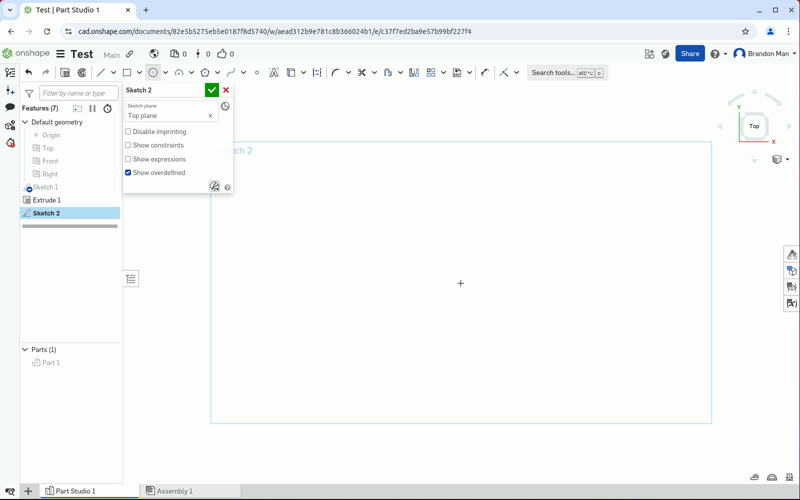
key_up(shift)
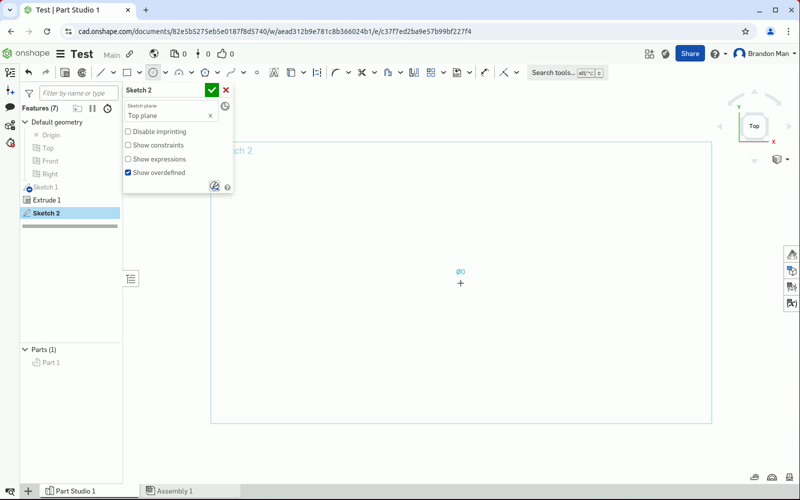
mouse_move(471, 282)
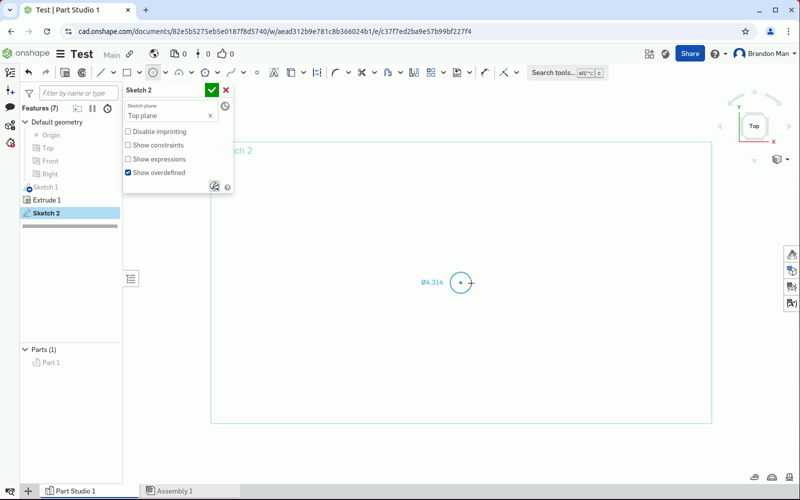
click(471, 282)
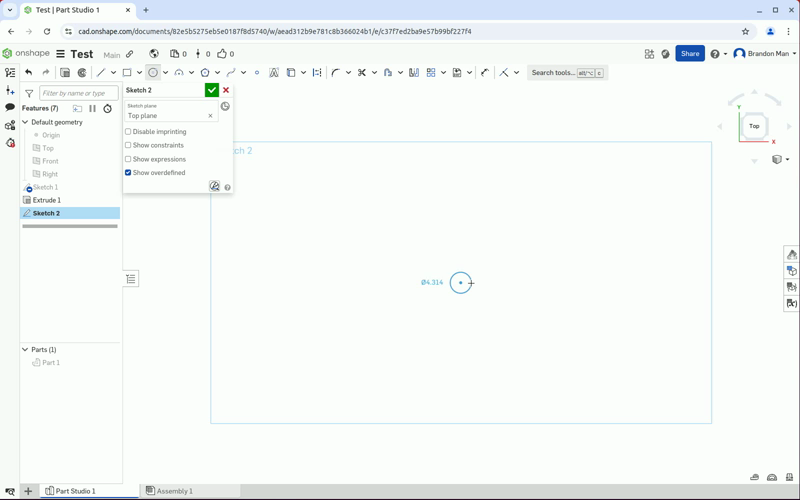
key(esc)
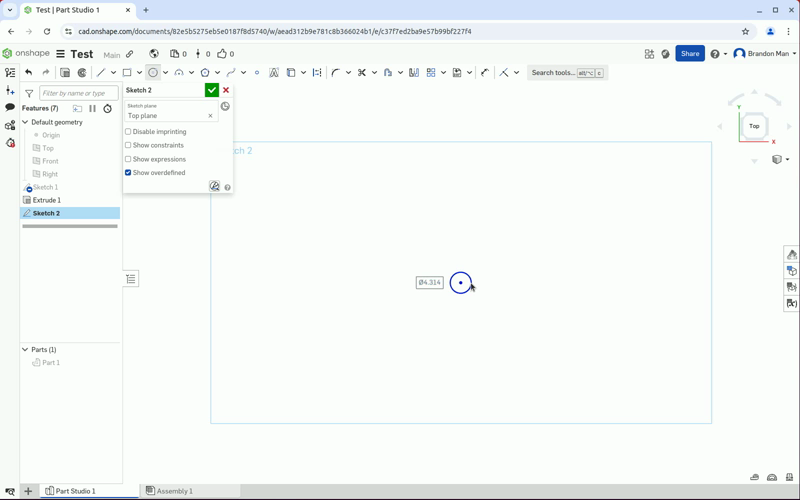
mouse_move(456, 277)
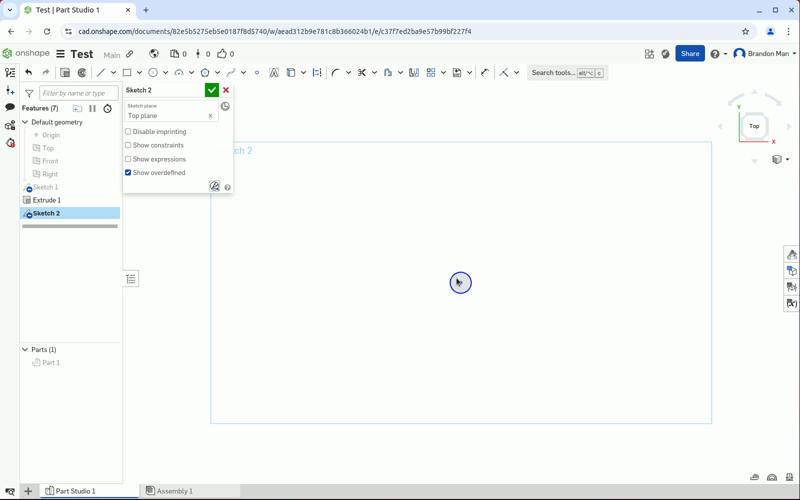
scroll(6)
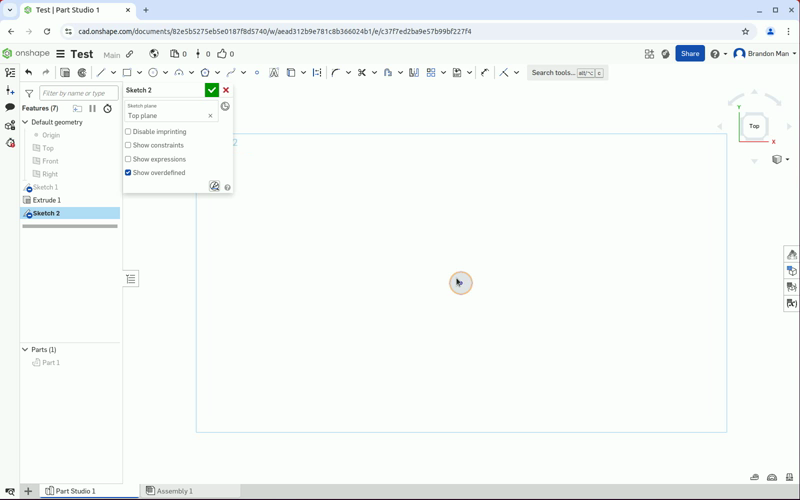
scroll(6)
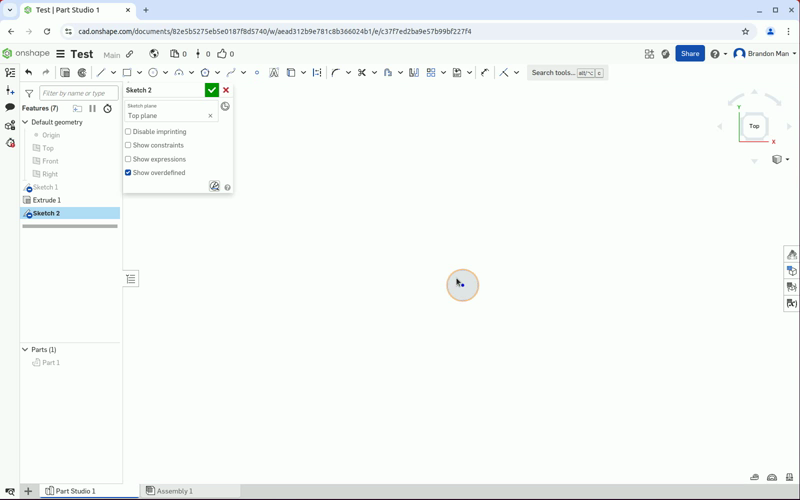
scroll(6)
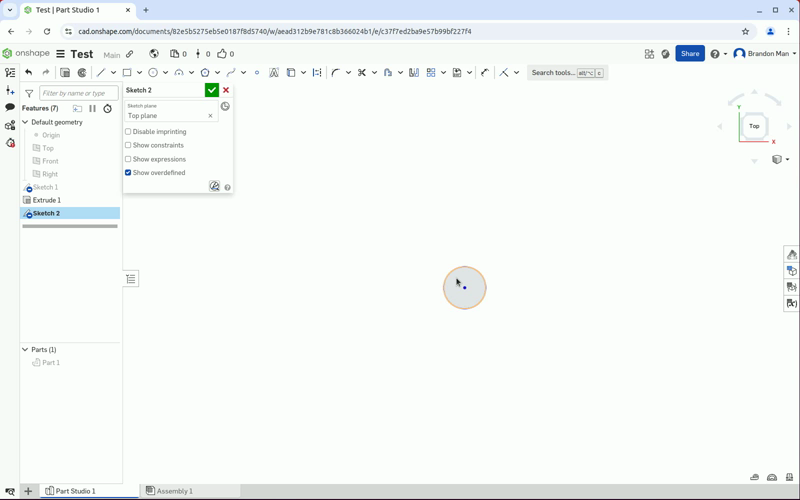
scroll(6)
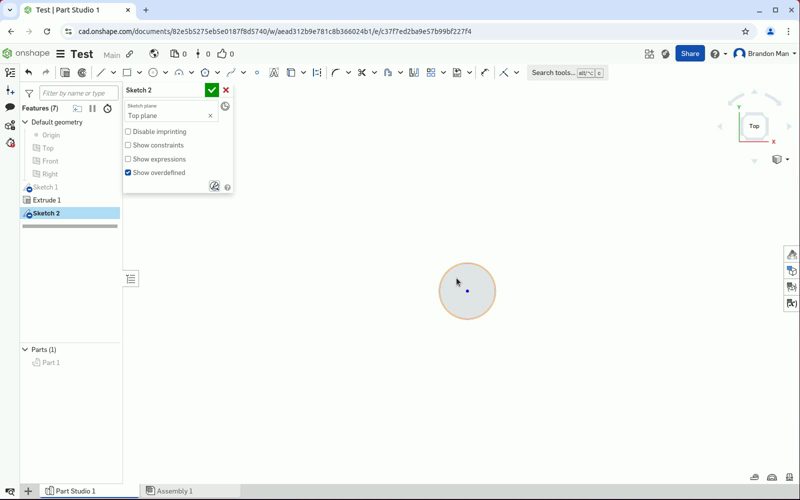
scroll(6)
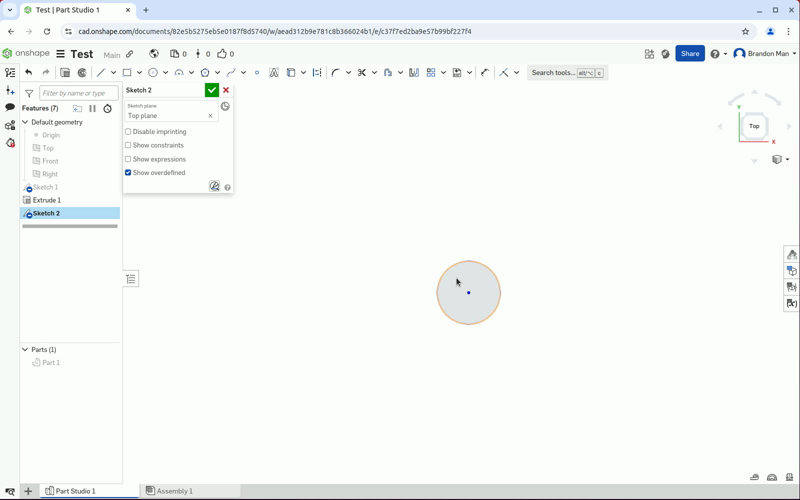
scroll(6)
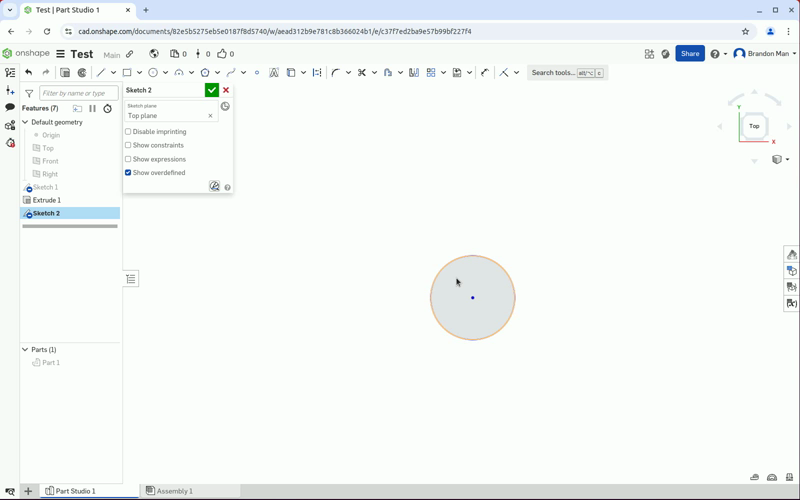
scroll(6)
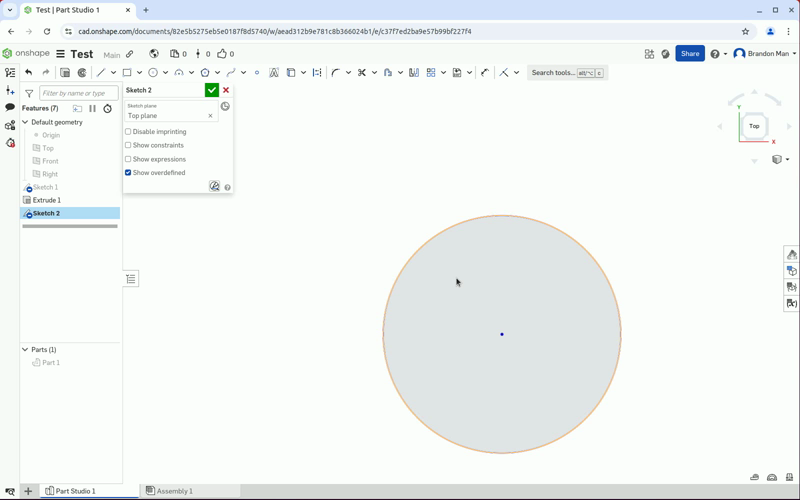
click(456, 277)
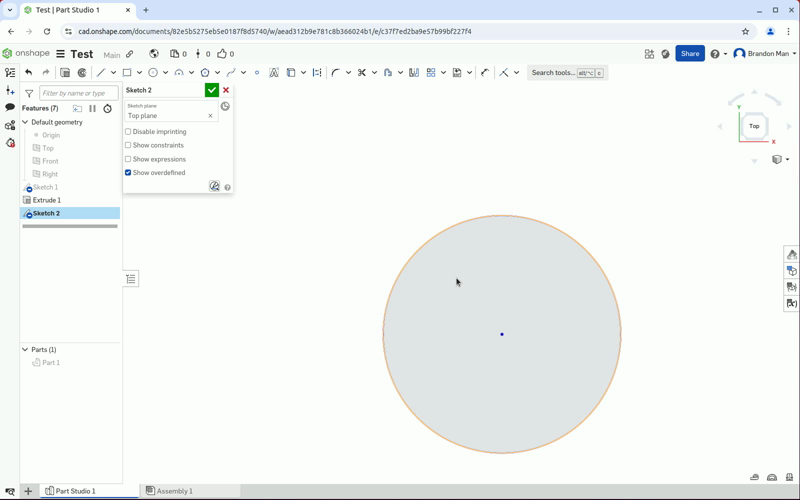
scroll(-6)
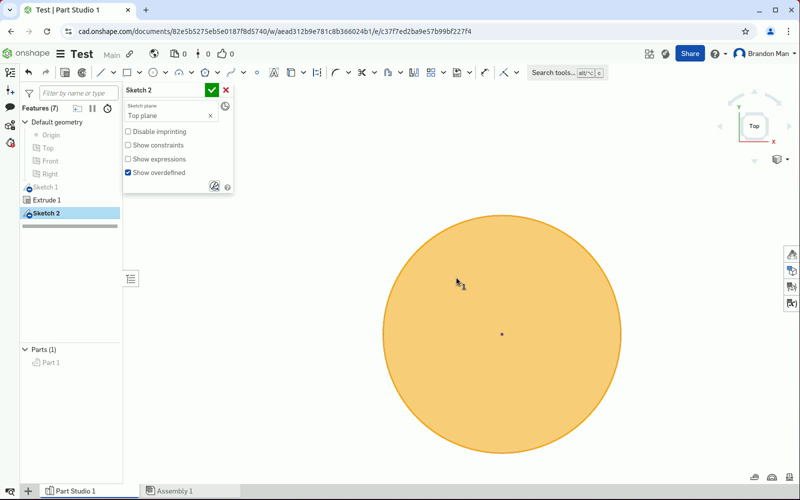
scroll(-6)
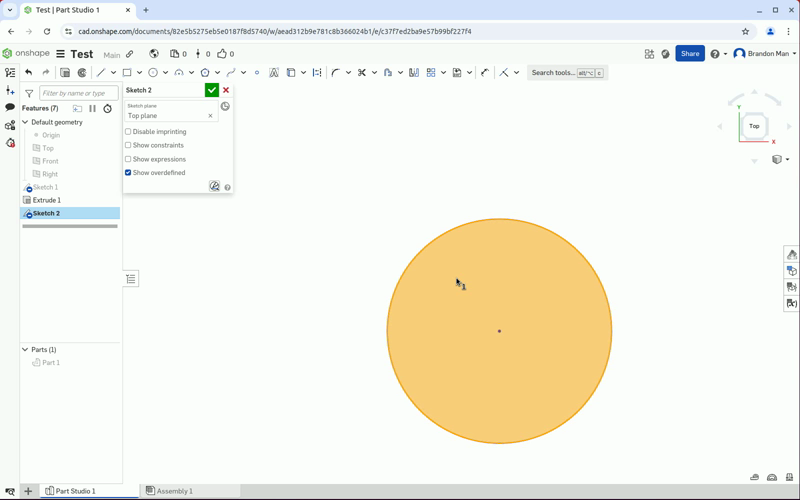
scroll(-6)
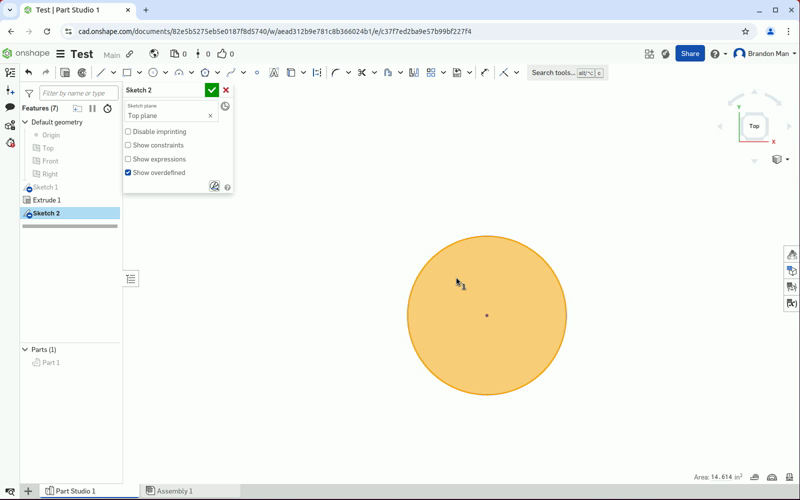
scroll(-6)
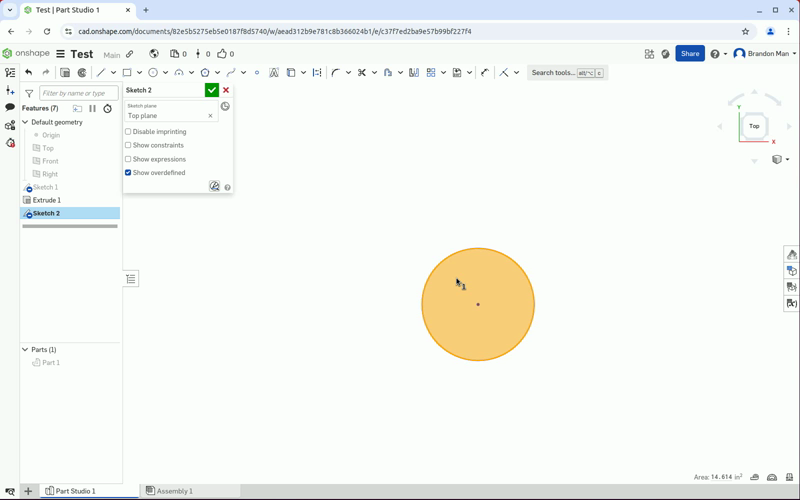
scroll(-6)
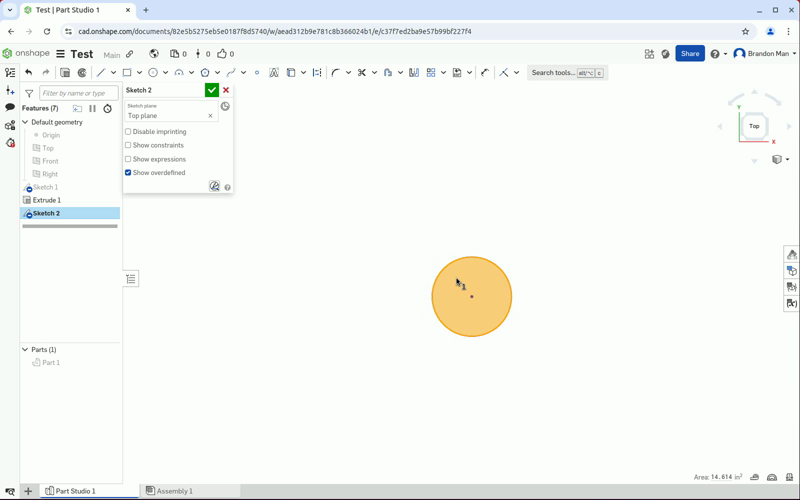
scroll(-6)
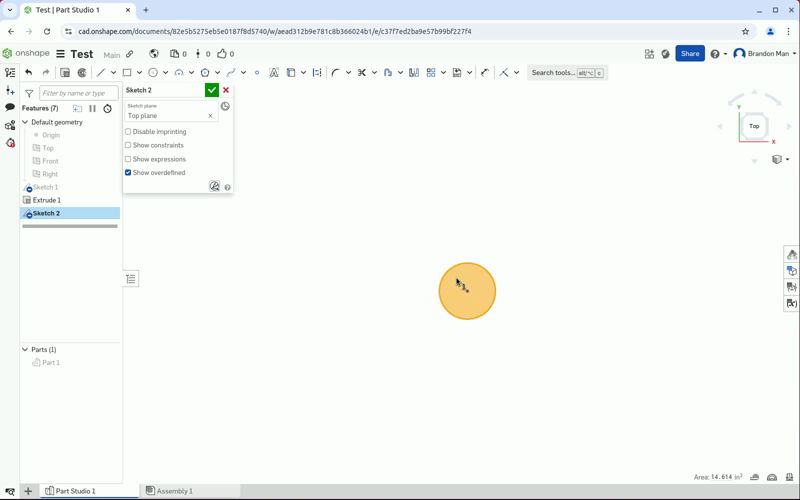
scroll(-6)
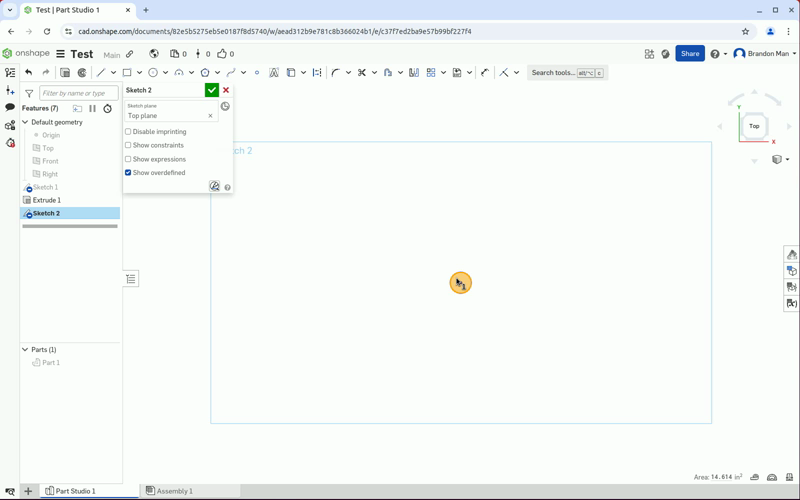
mouse_move(73, 352)
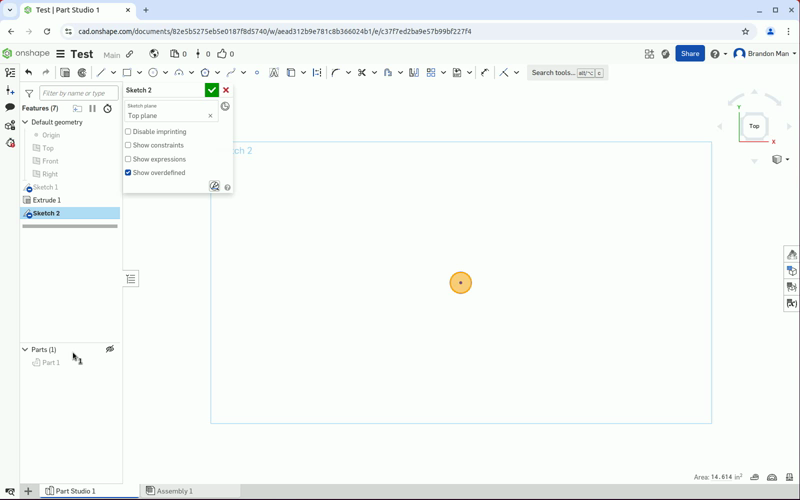
key(shift+y)
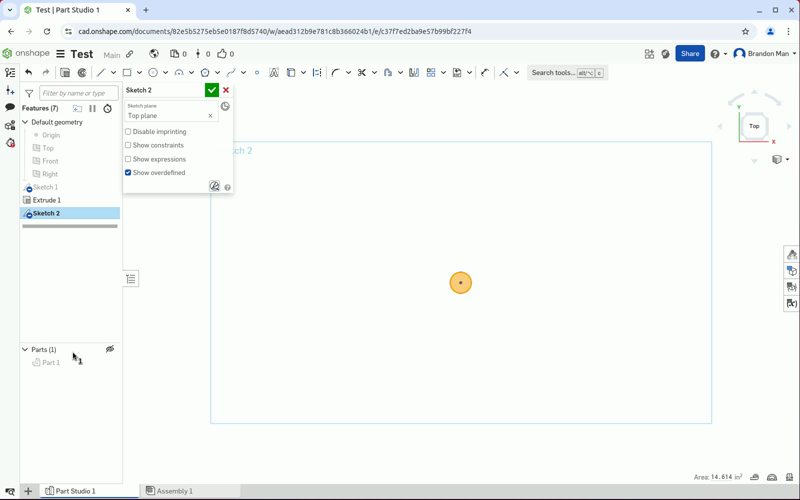
key(shift+e)
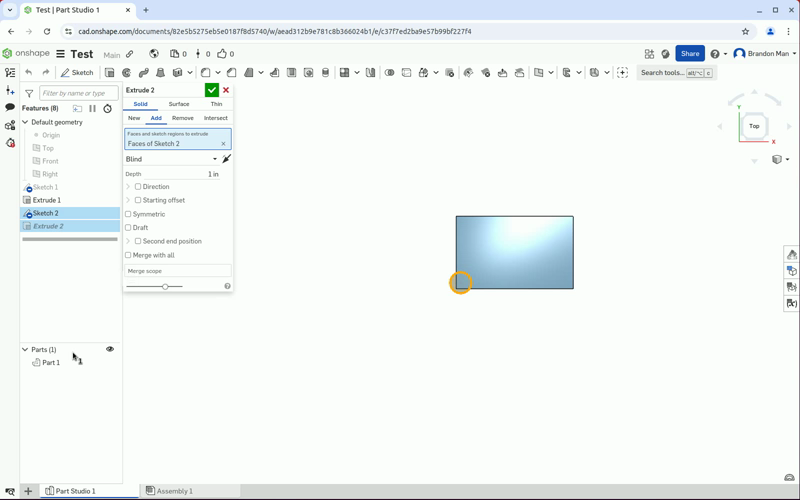
mouse_move(143, 106)
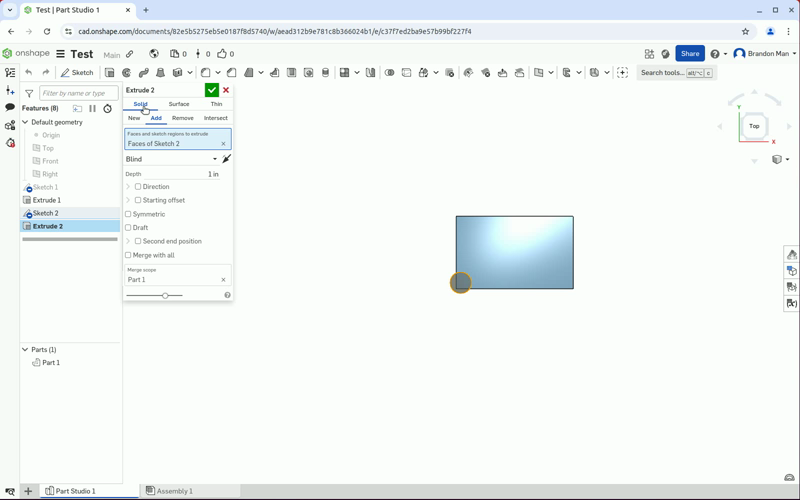
click(143, 106)
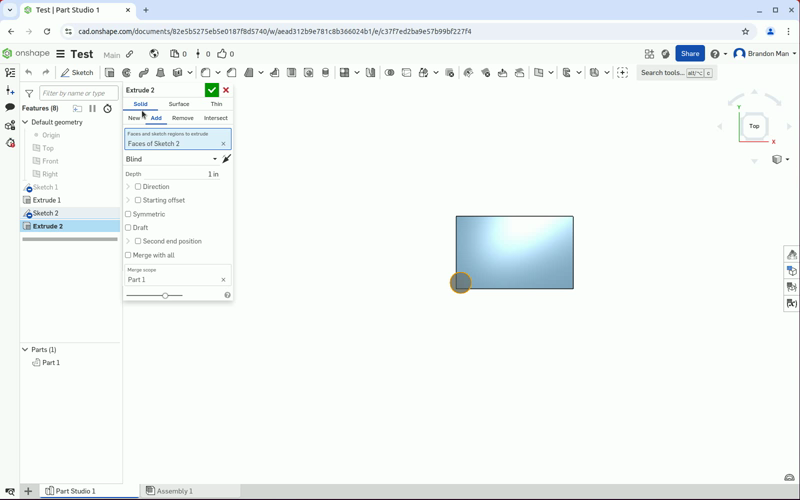
mouse_move(137, 120)
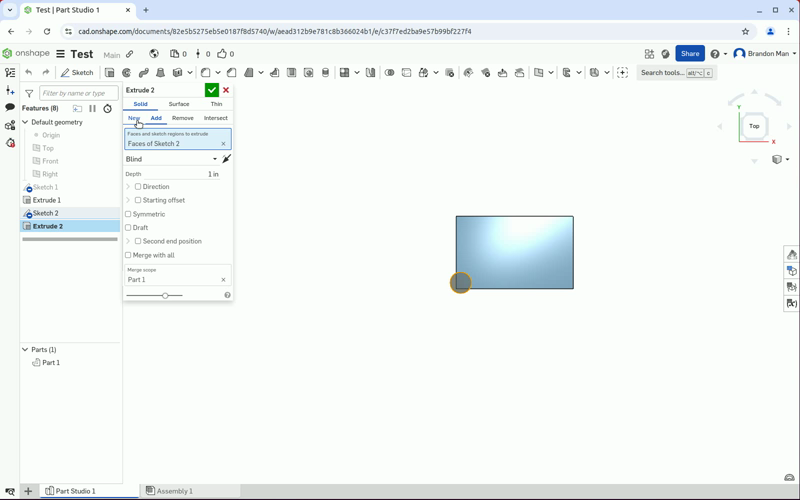
click(137, 120)
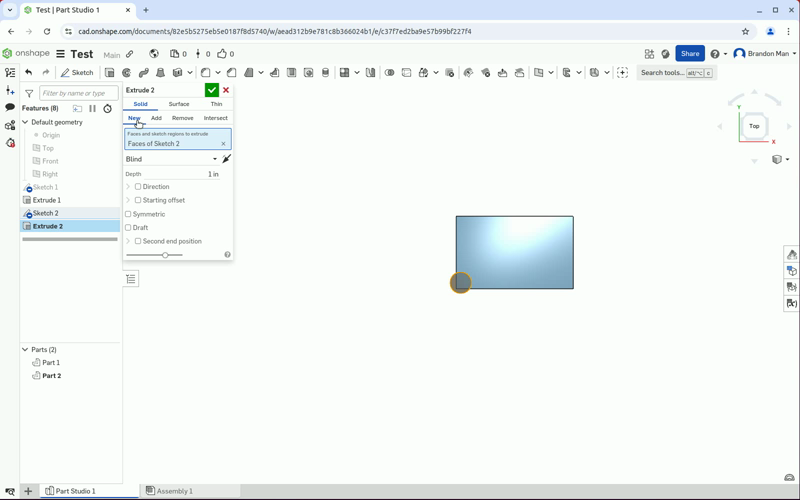
key(tab, 4)
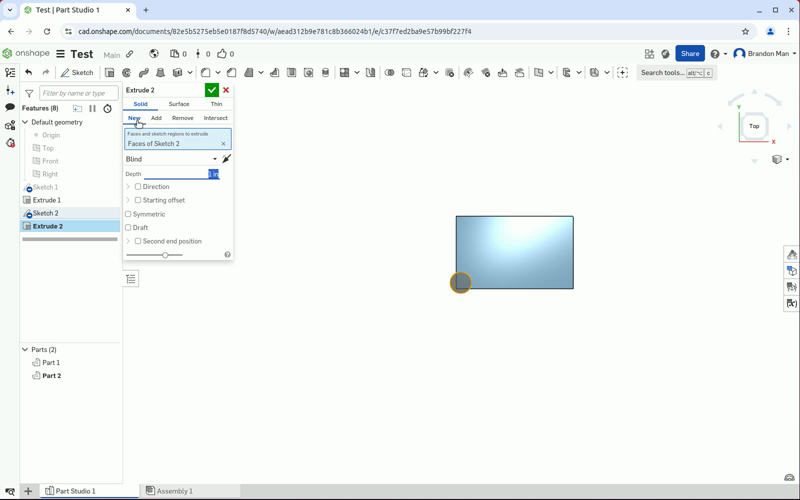
text(4.814)
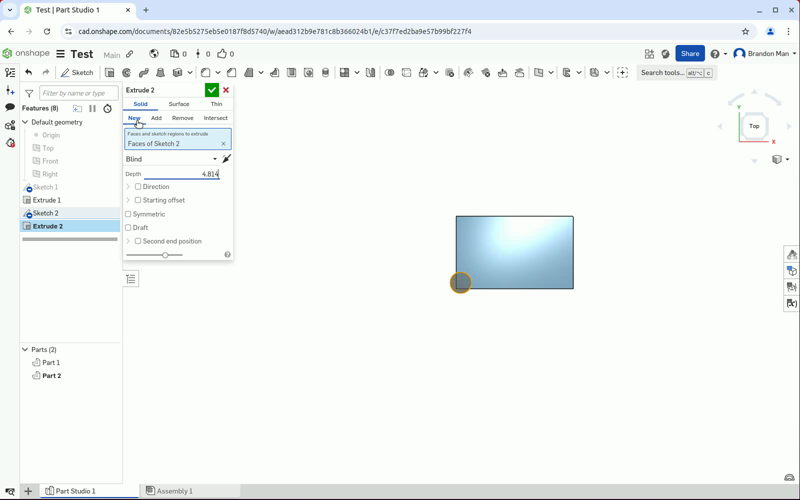
key(tab, 3)
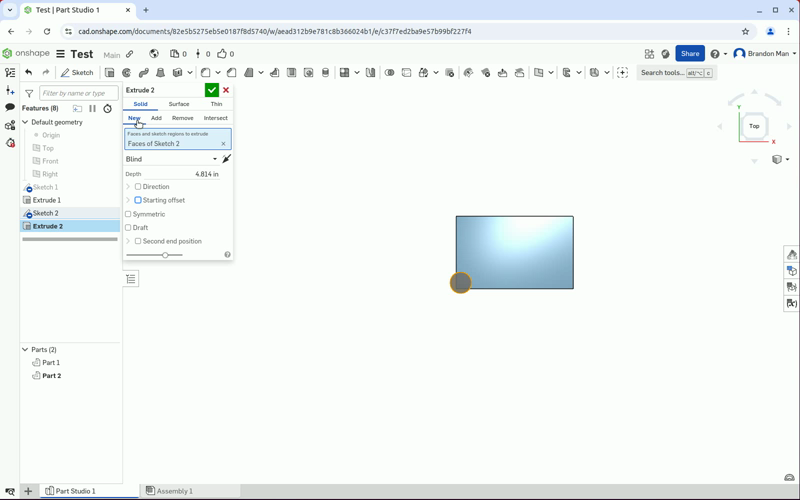
key(tab, 2)
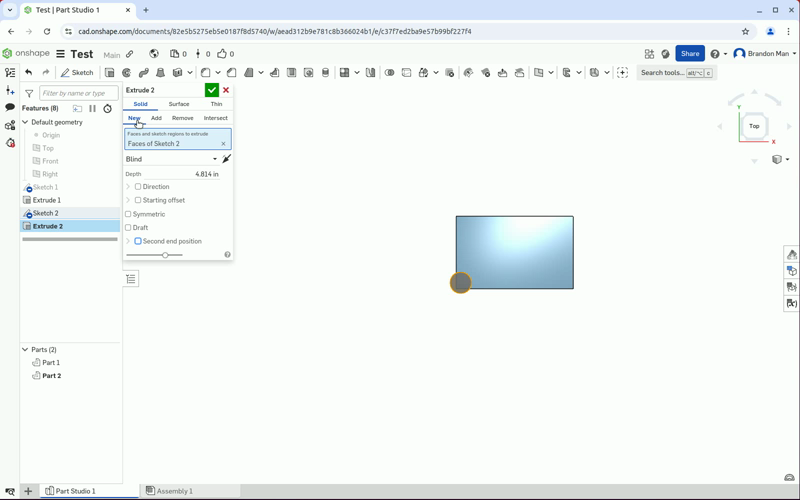
key(space)
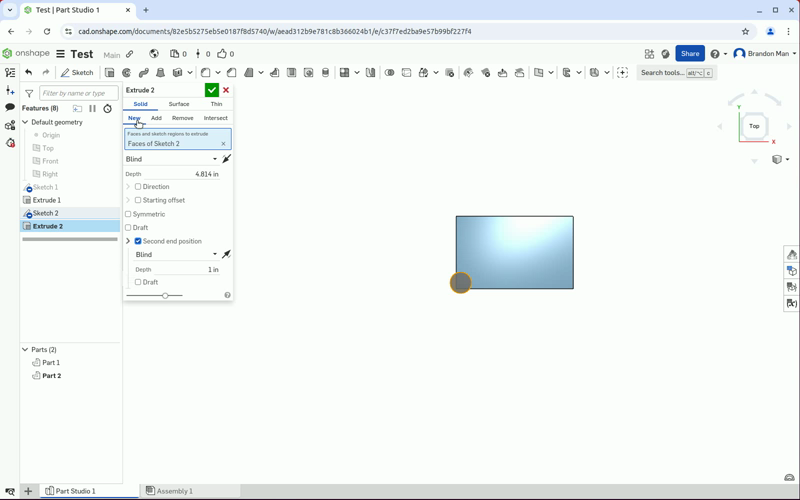
key(tab, 3)
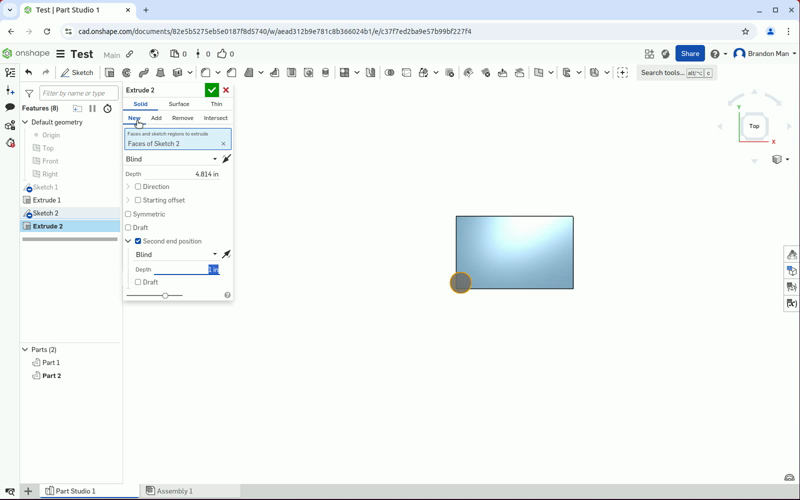
text(4.814)
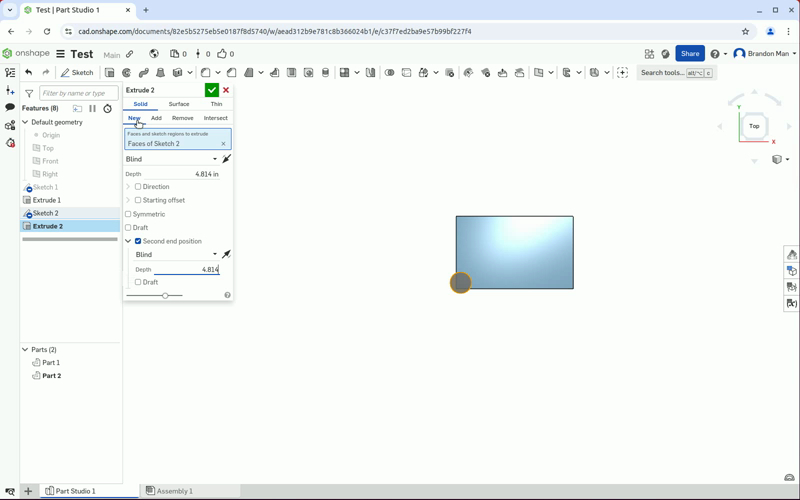
key(enter)
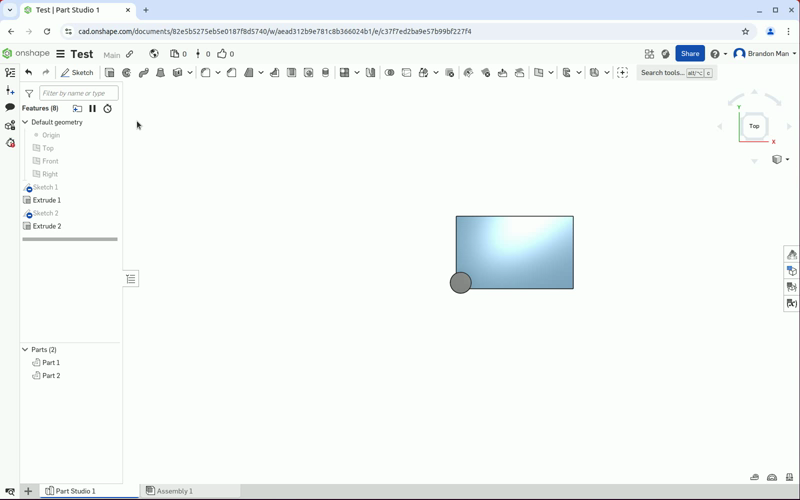
key(shift+h)
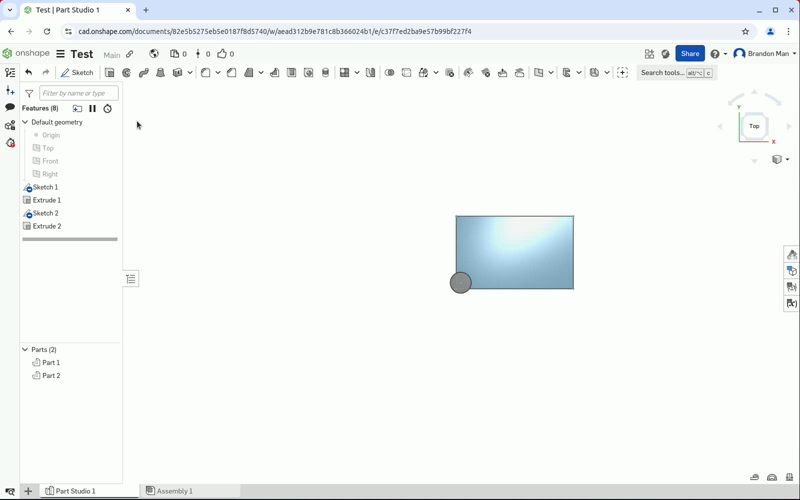
key(shift+h)
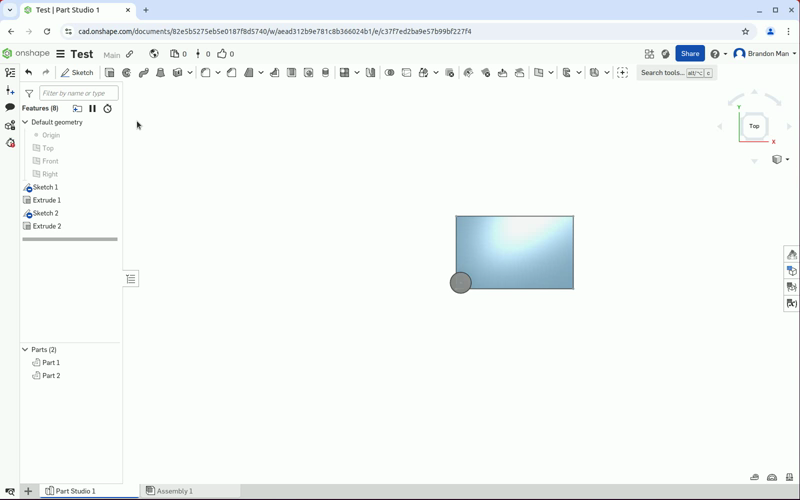
key(shift+7)
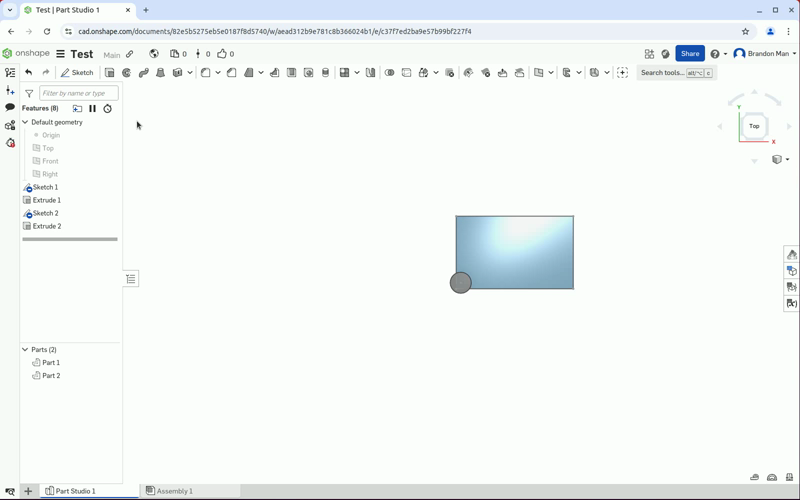
key(up, 3)
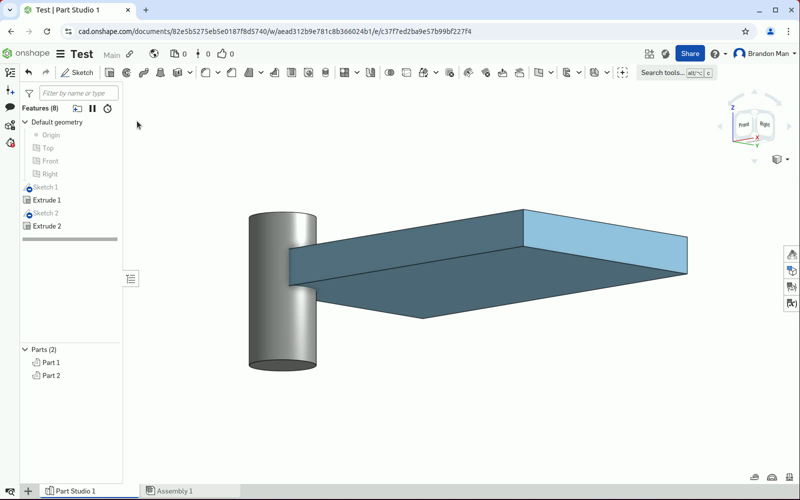
key(left, 3)
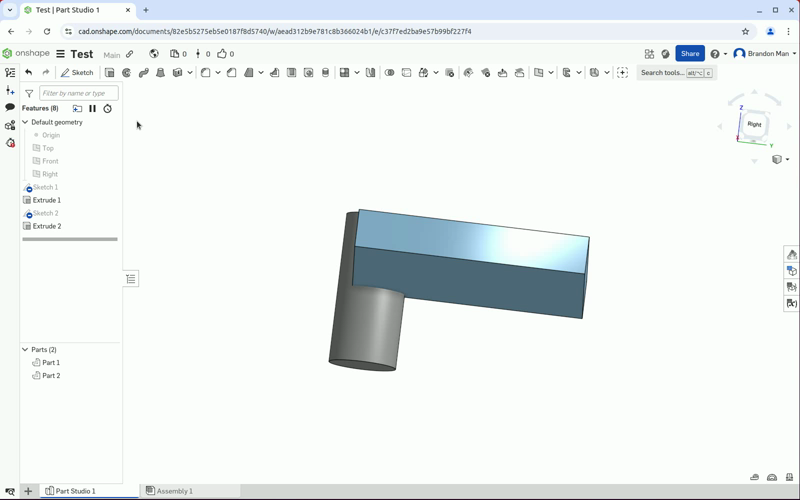
key(right, 3)
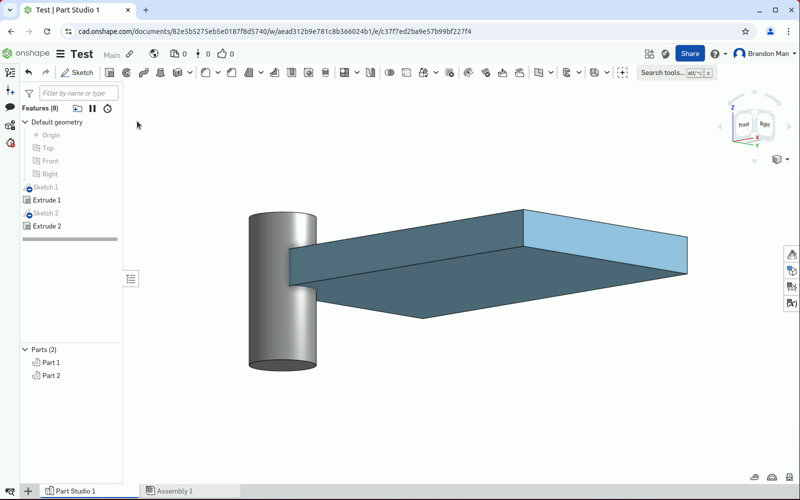
key(down, 3)
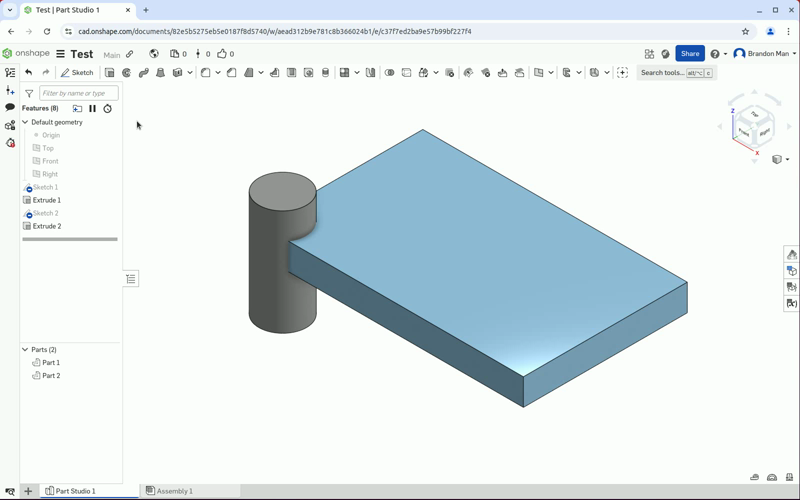
mouse_move(73, 189)
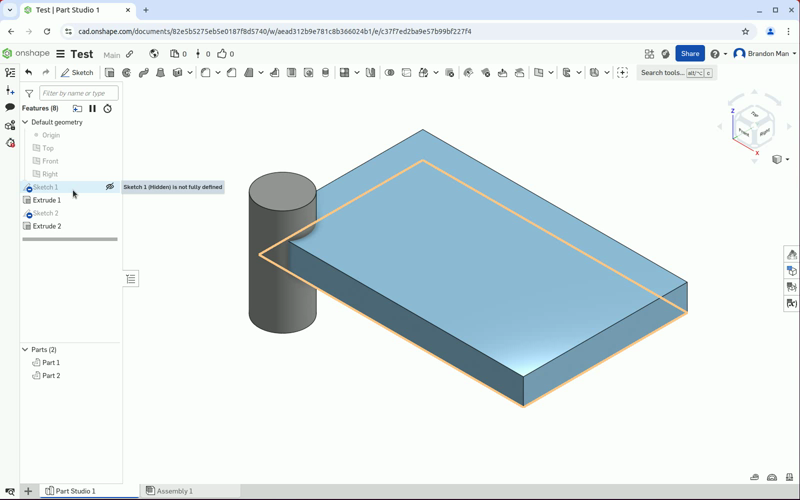
click(73, 189)